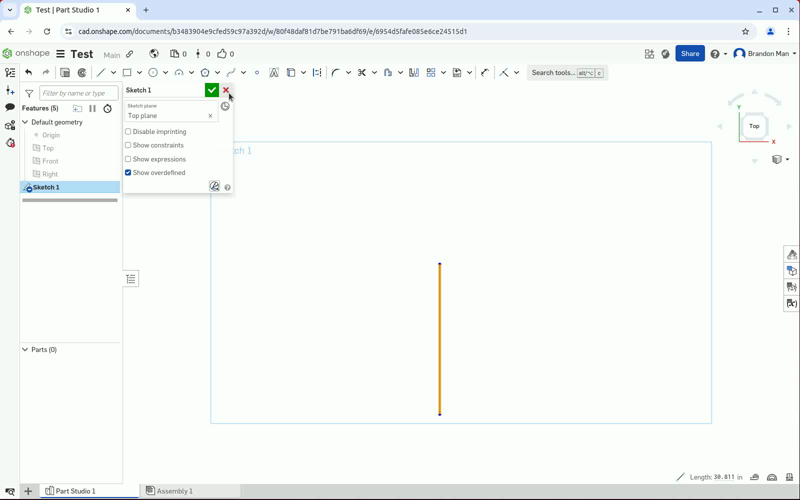
key(shift+h)
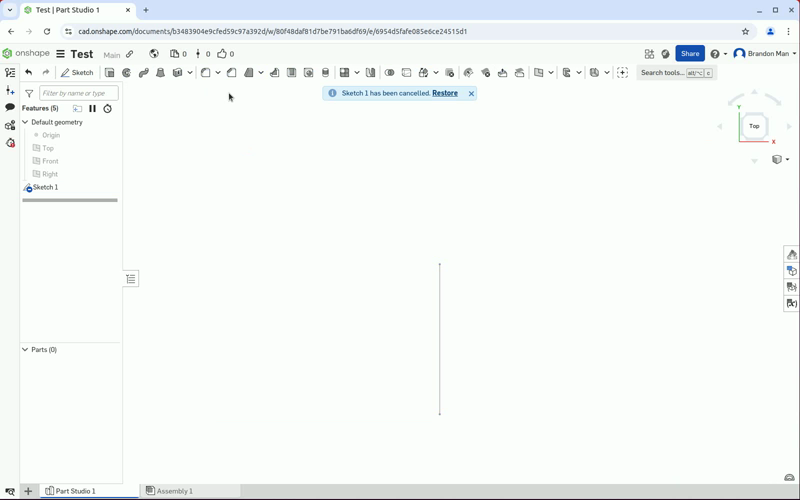
key(shift+s)
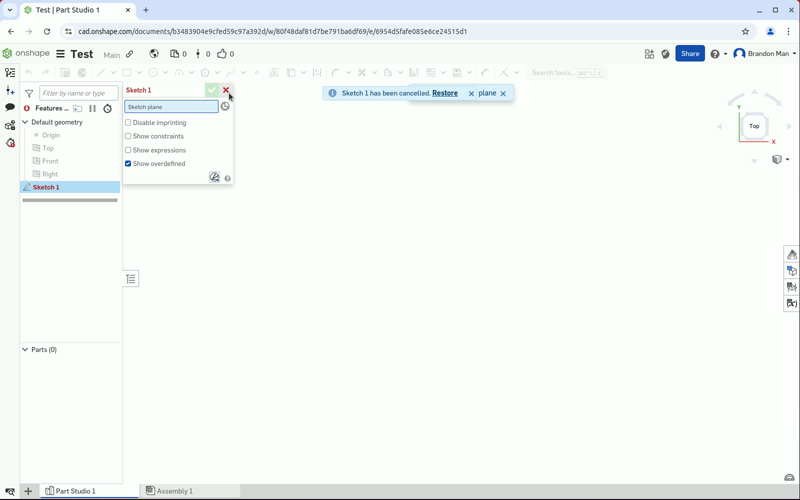
mouse_move(73, 150)
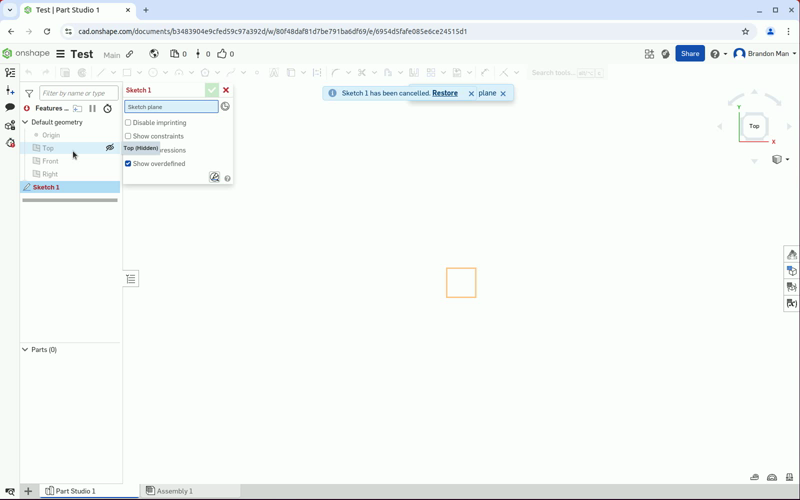
click(73, 150)
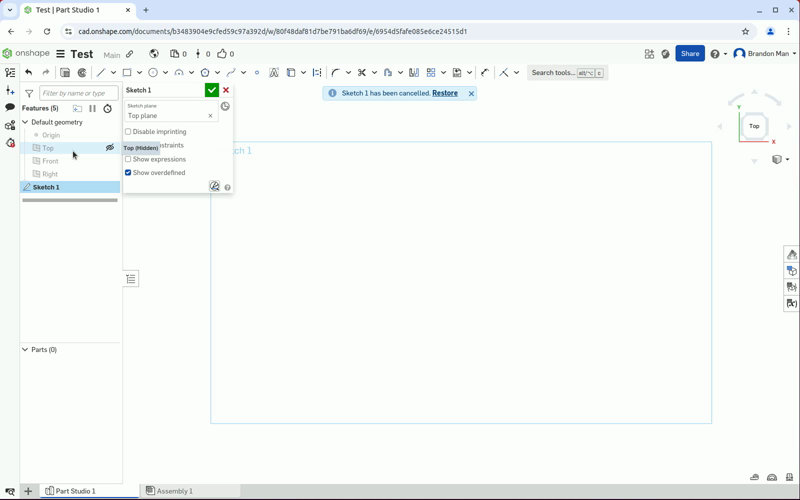
mouse_move(73, 352)
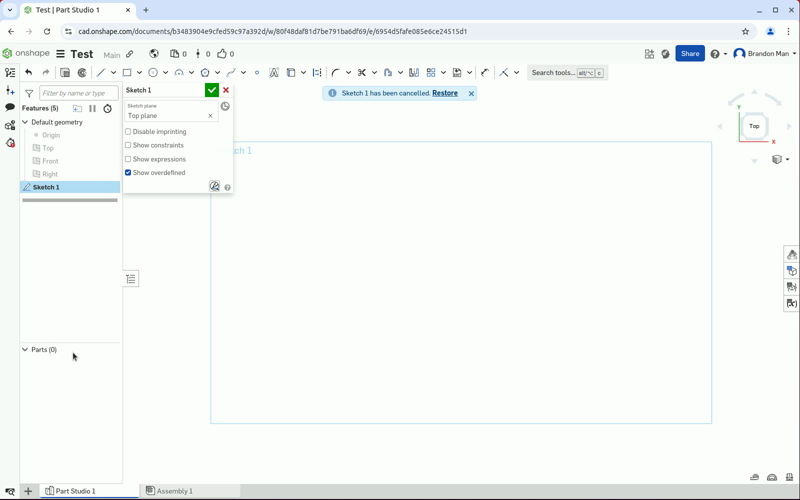
key(y)
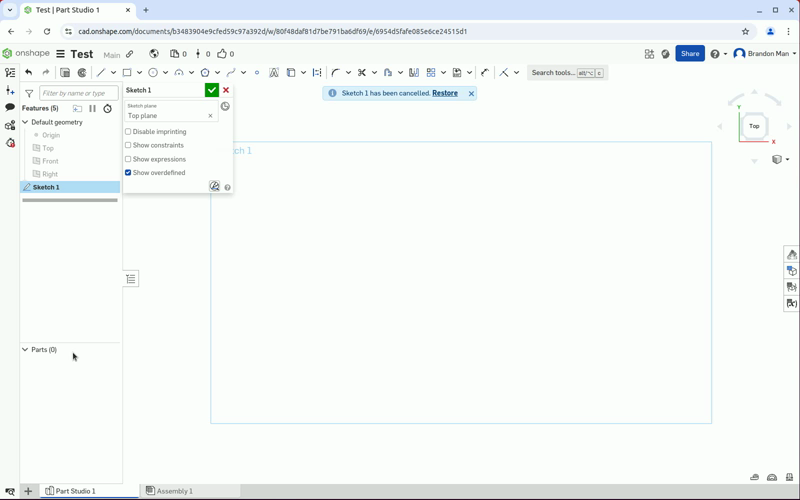
key(c)
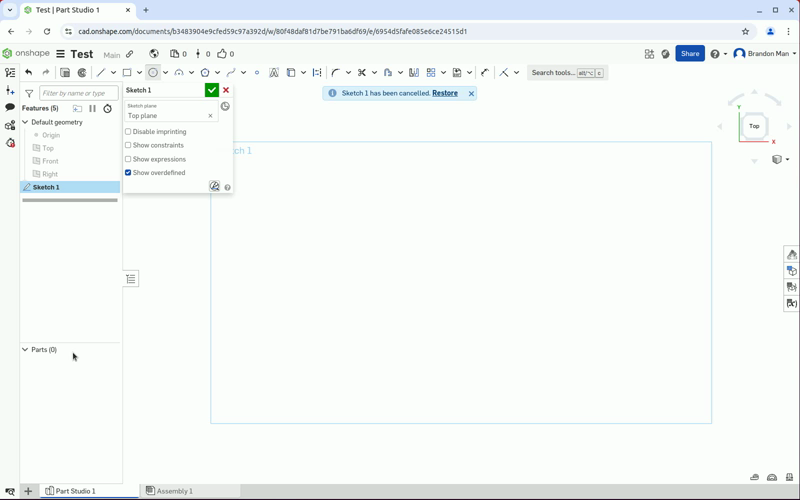
key_down(shift)
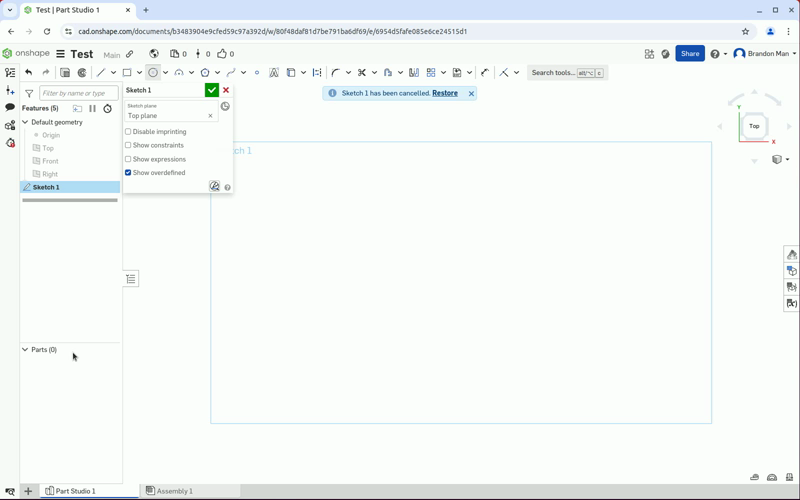
mouse_move(422, 271)
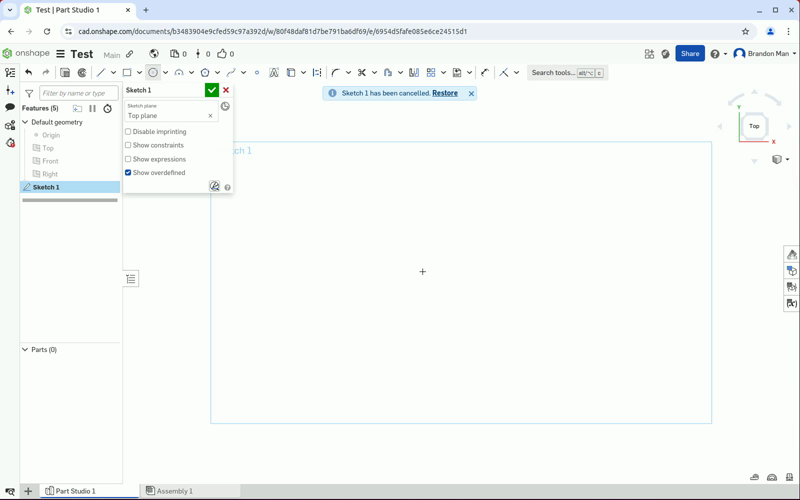
click(422, 271)
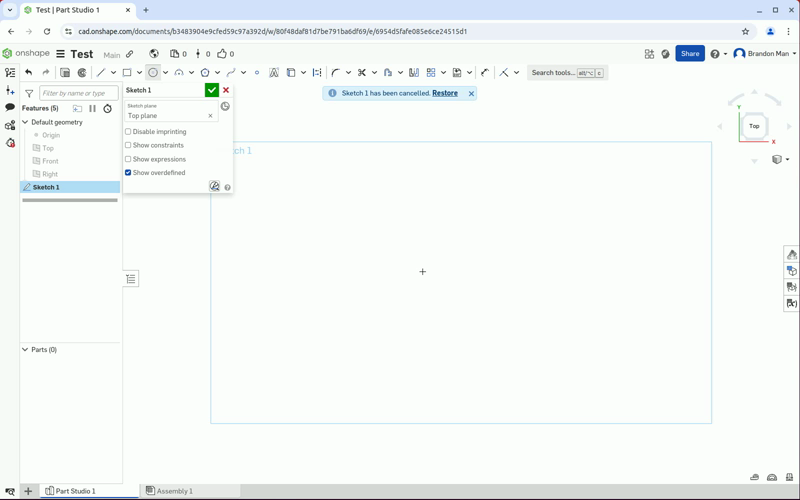
key_up(shift)
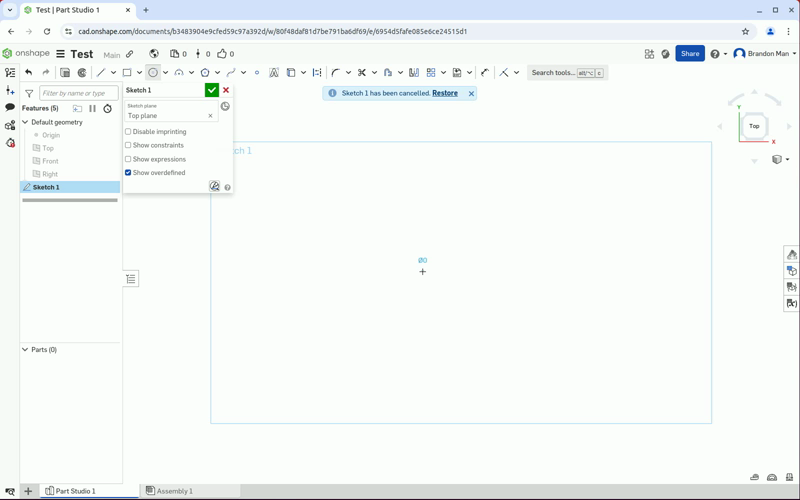
mouse_move(425, 271)
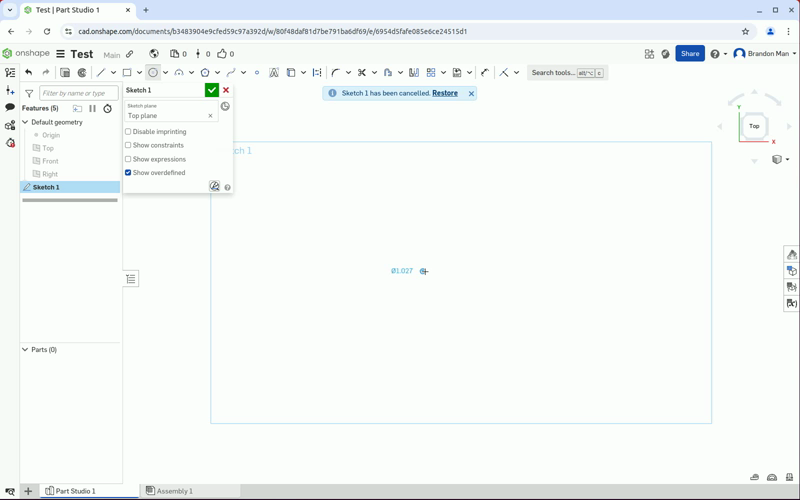
scroll(6)
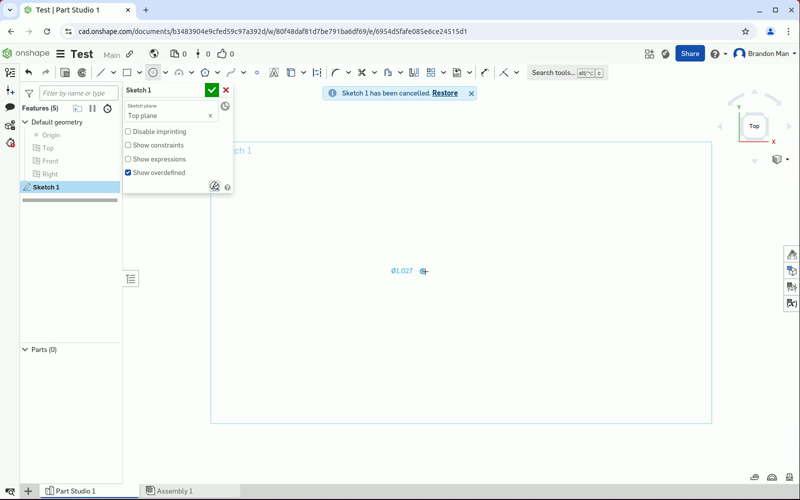
scroll(6)
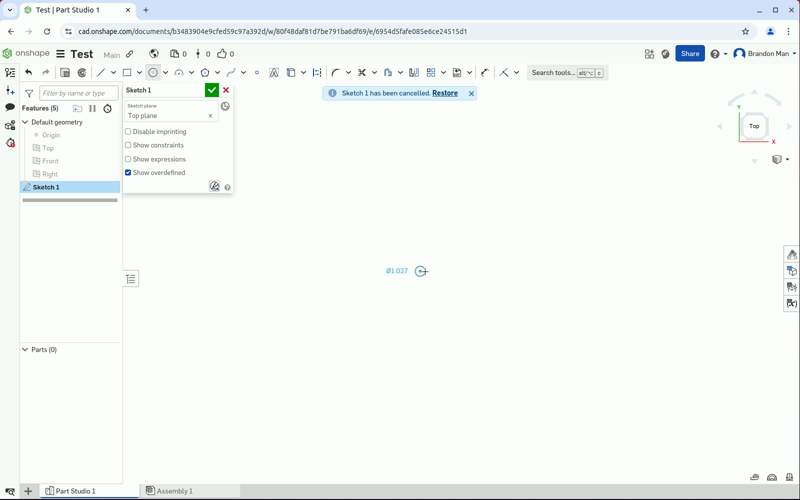
scroll(6)
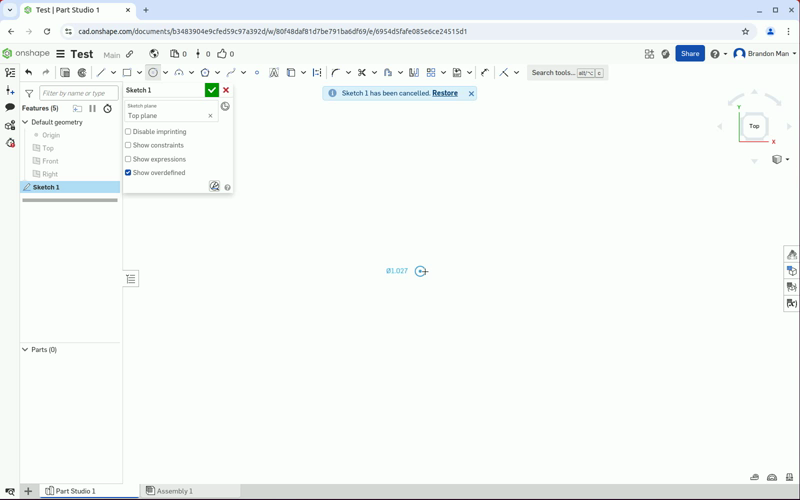
scroll(6)
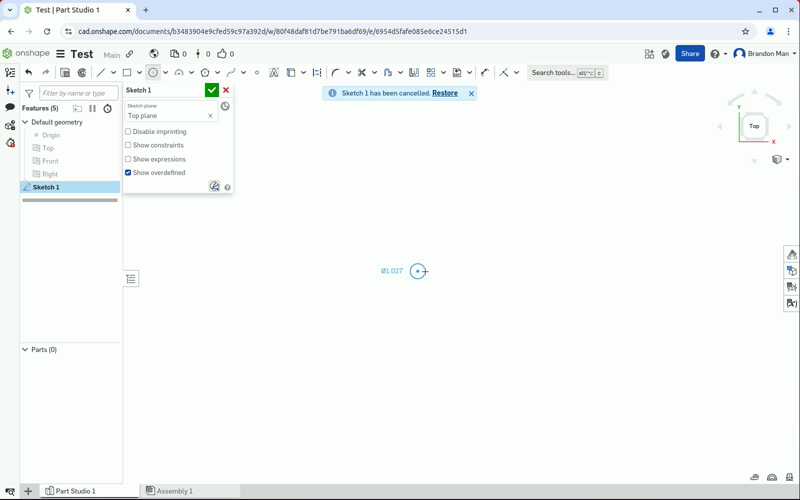
scroll(6)
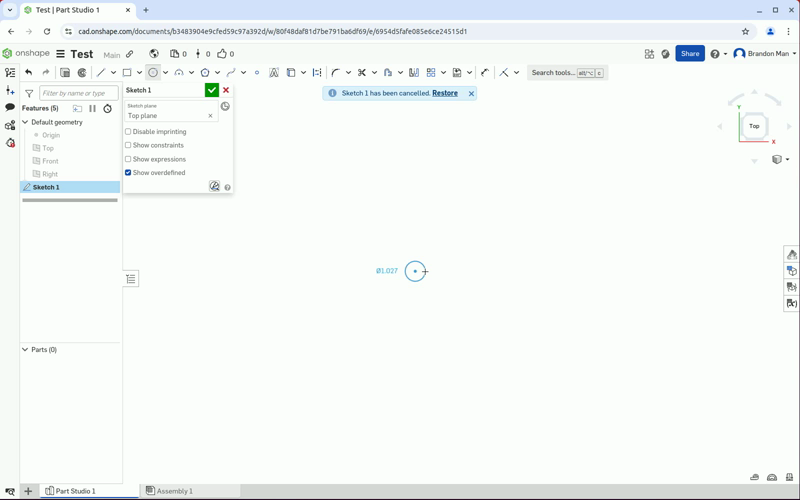
scroll(6)
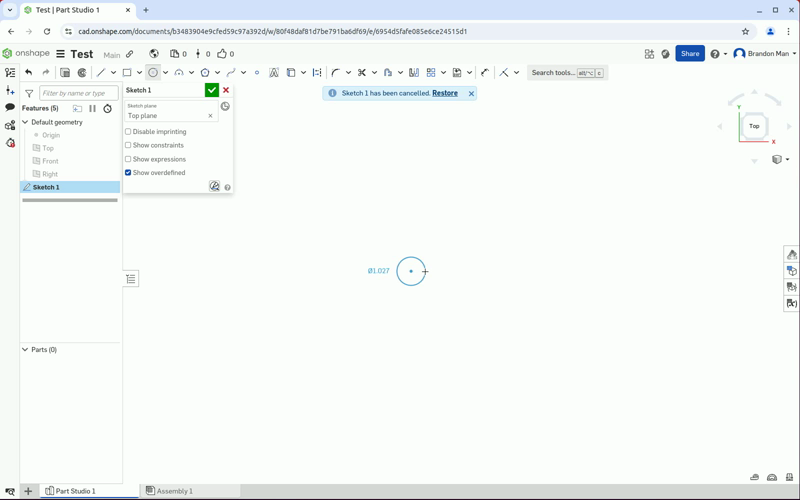
scroll(6)
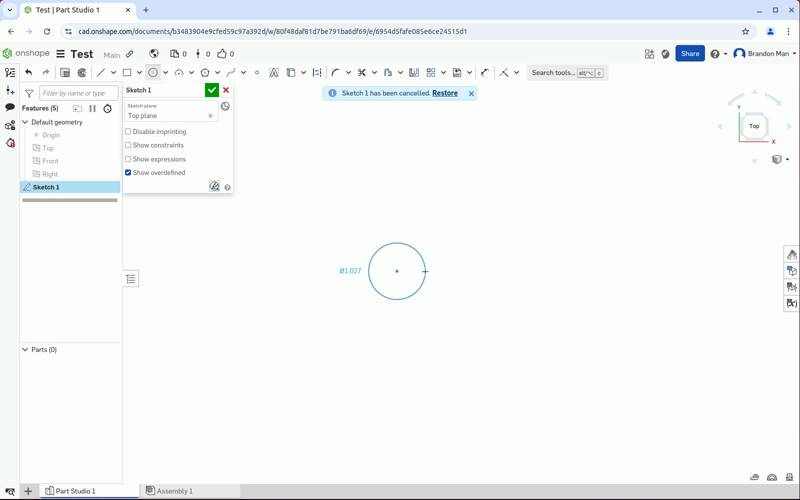
click(425, 271)
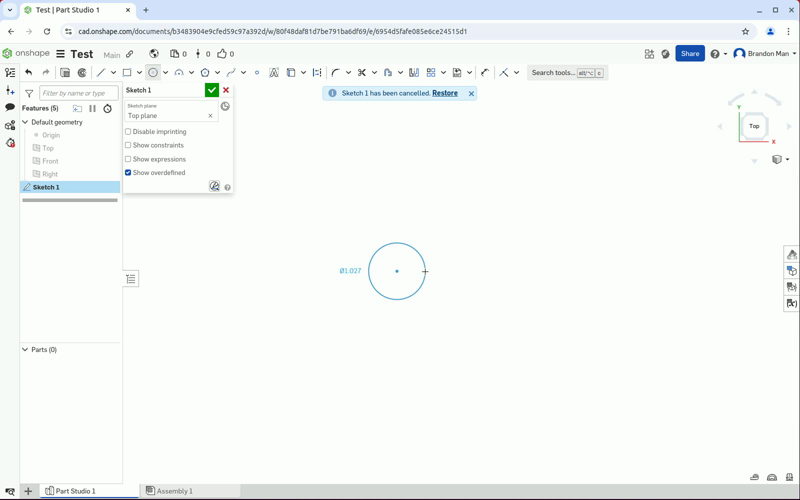
scroll(-6)
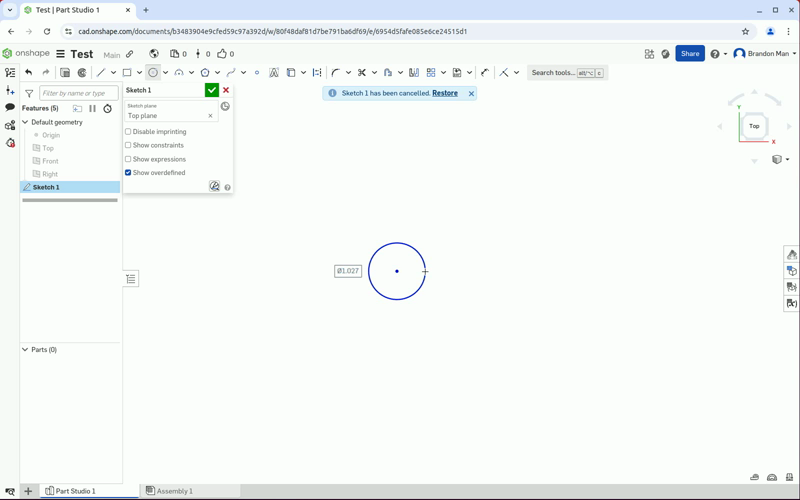
scroll(-6)
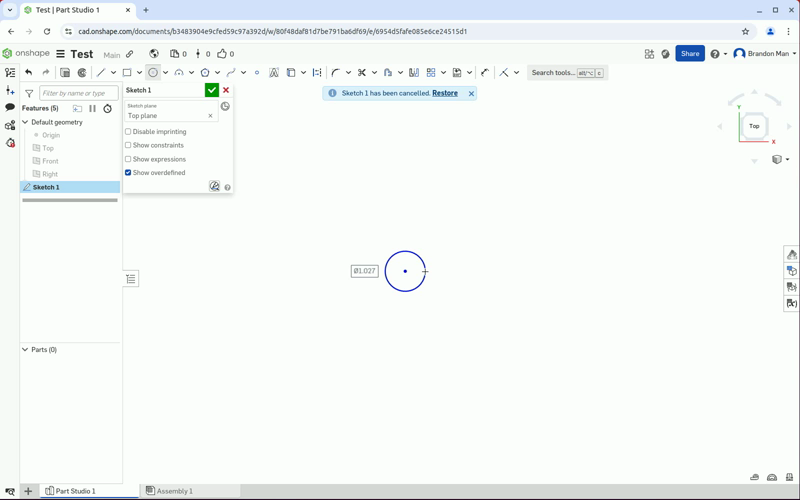
scroll(-6)
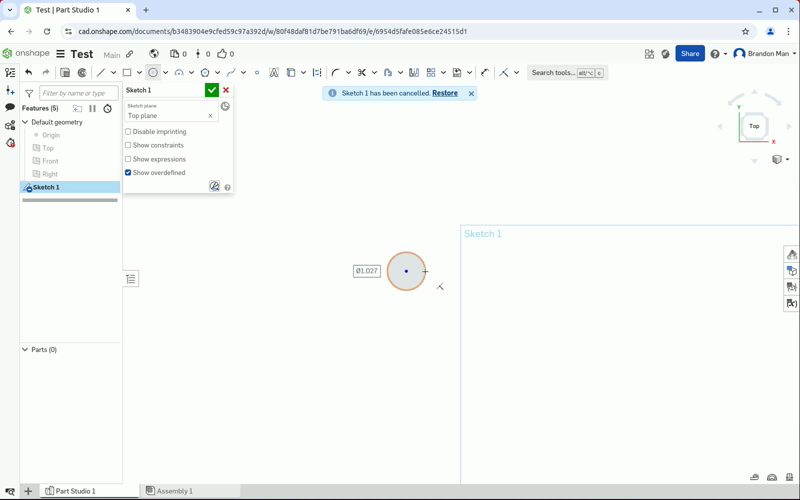
scroll(-6)
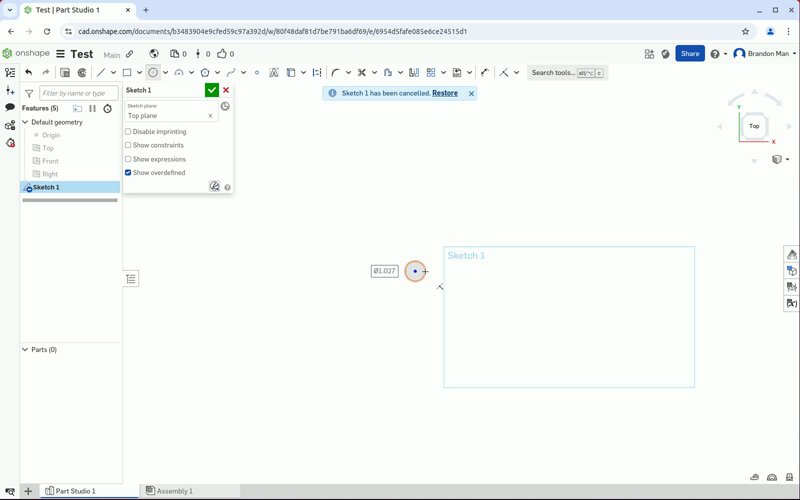
scroll(-6)
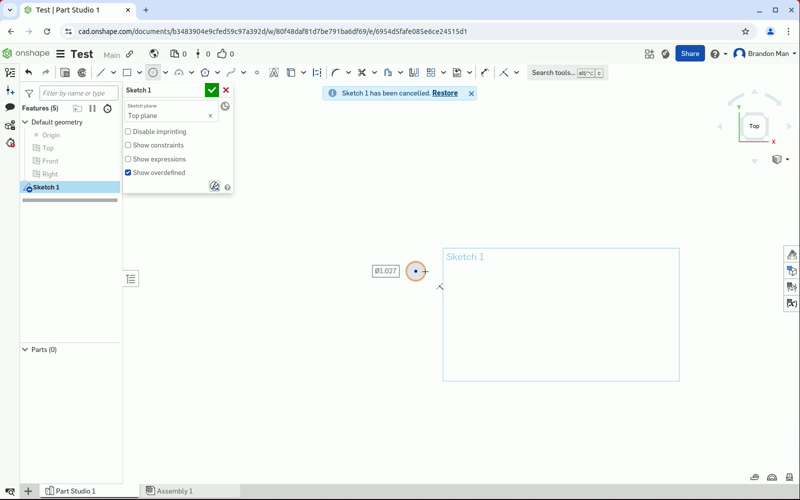
scroll(-6)
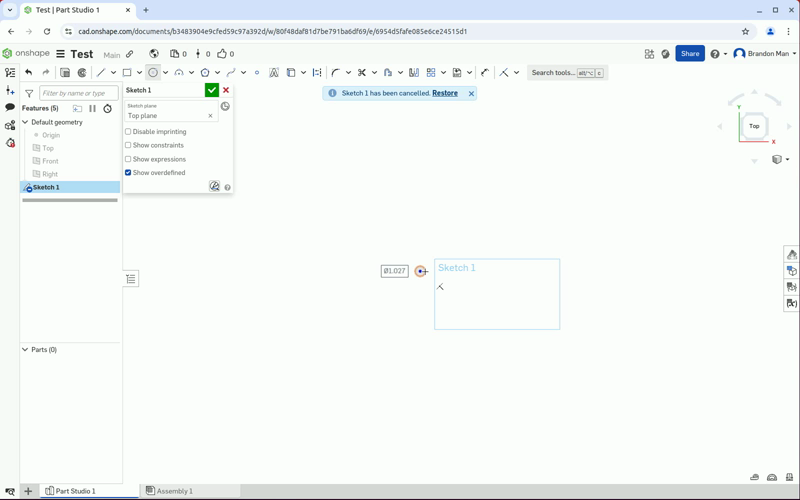
scroll(-6)
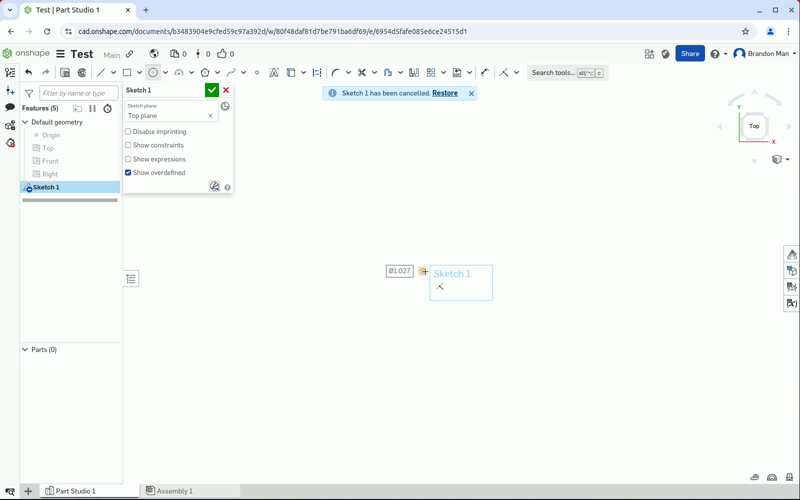
key(esc)
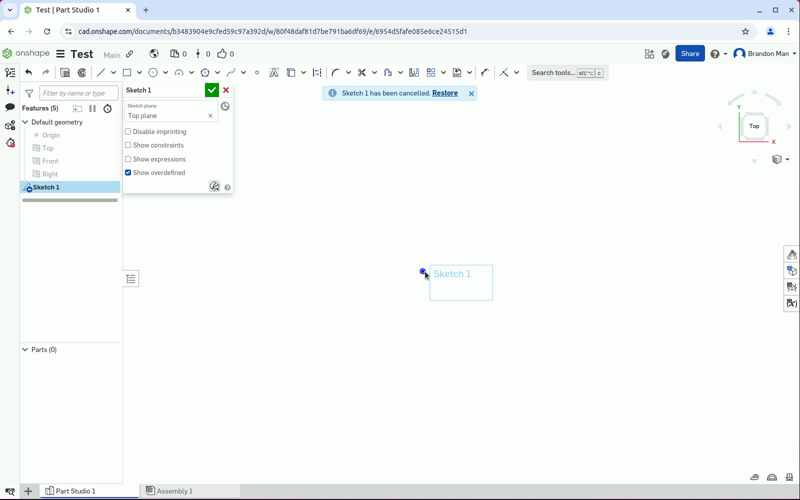
key(l)
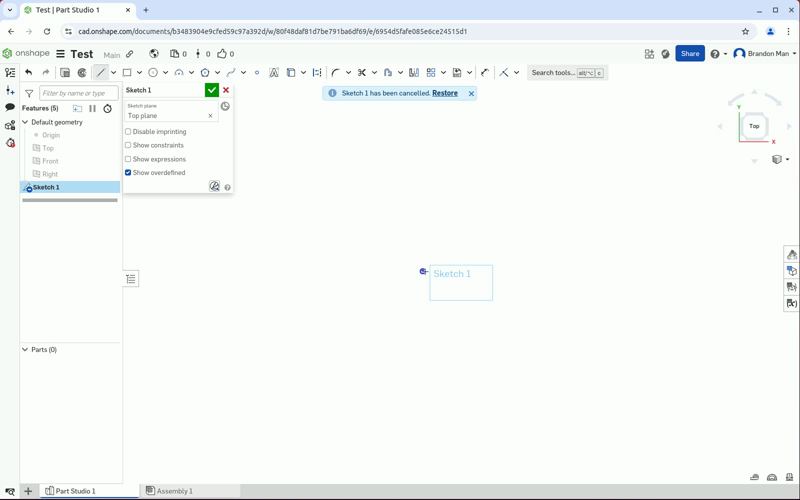
key_down(shift)
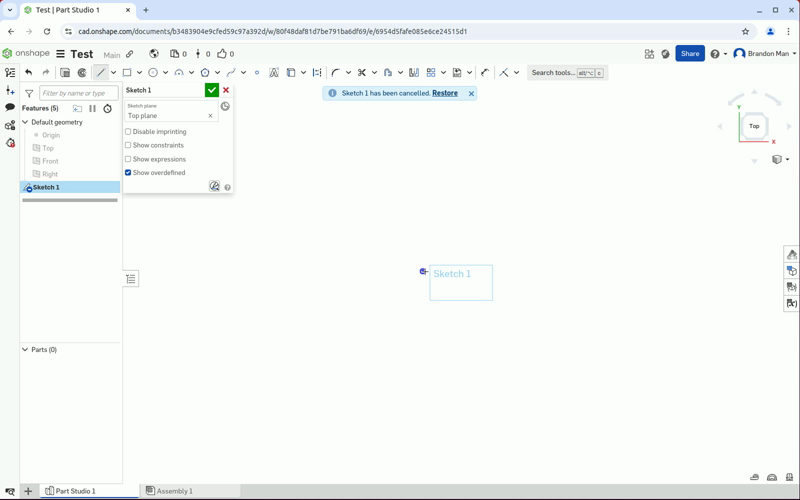
mouse_move(422, 279)
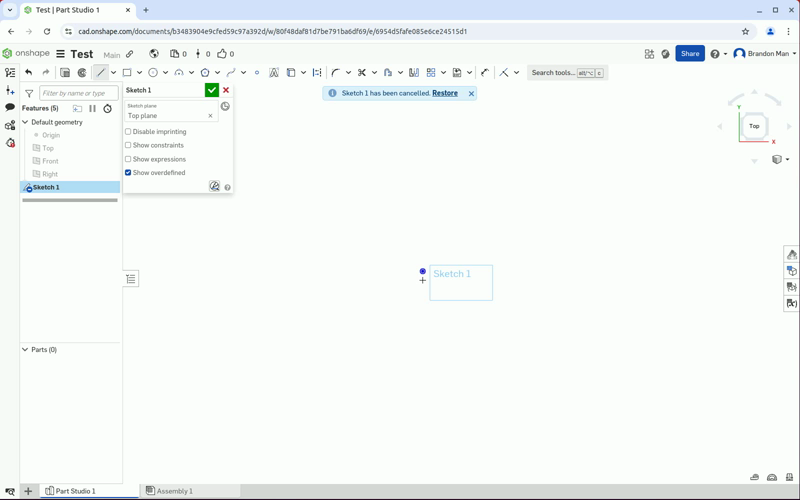
click(422, 279)
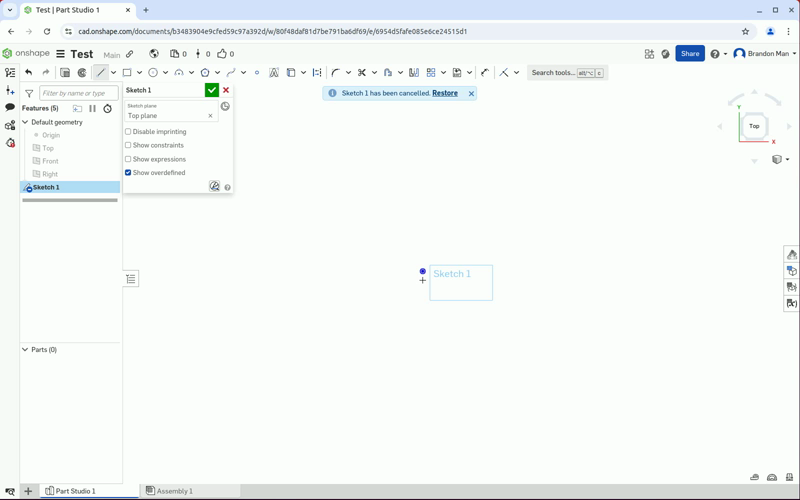
key_up(shift)
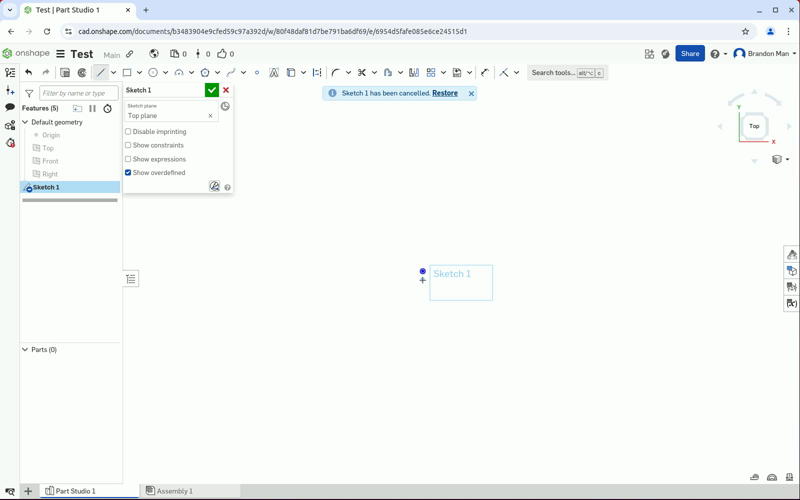
key_down(shift)
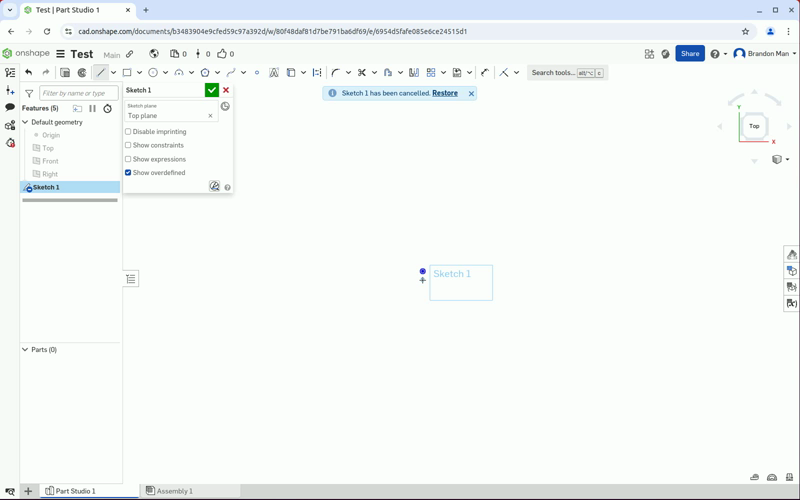
mouse_move(487, 279)
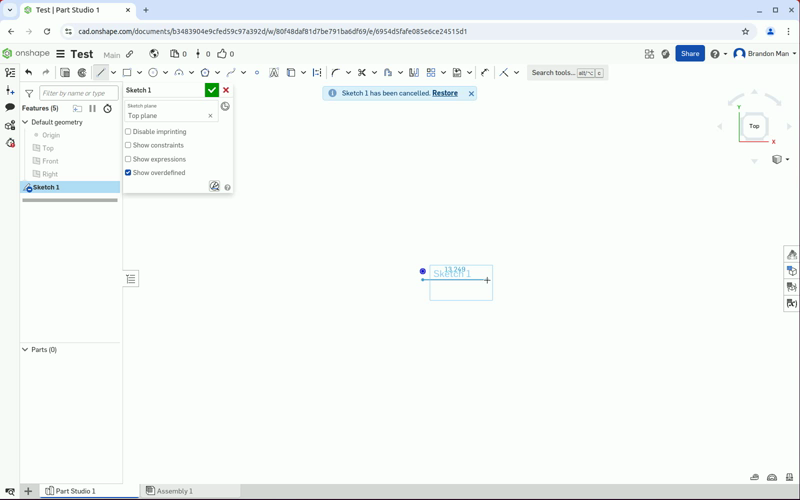
click(487, 279)
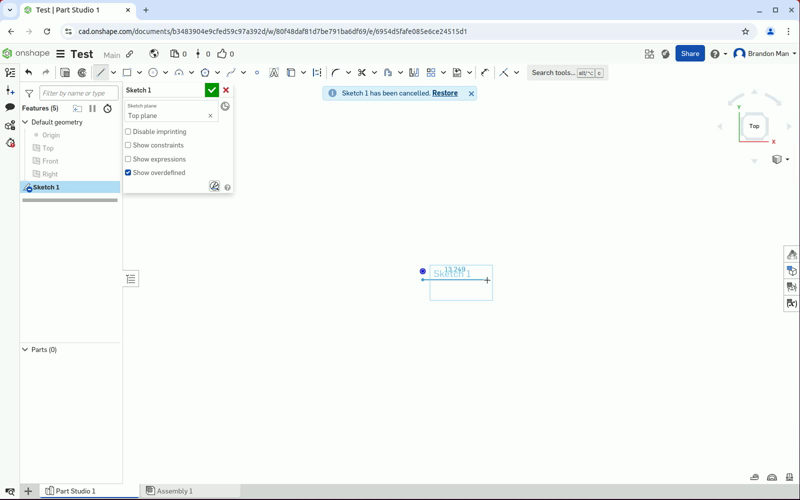
key_up(shift)
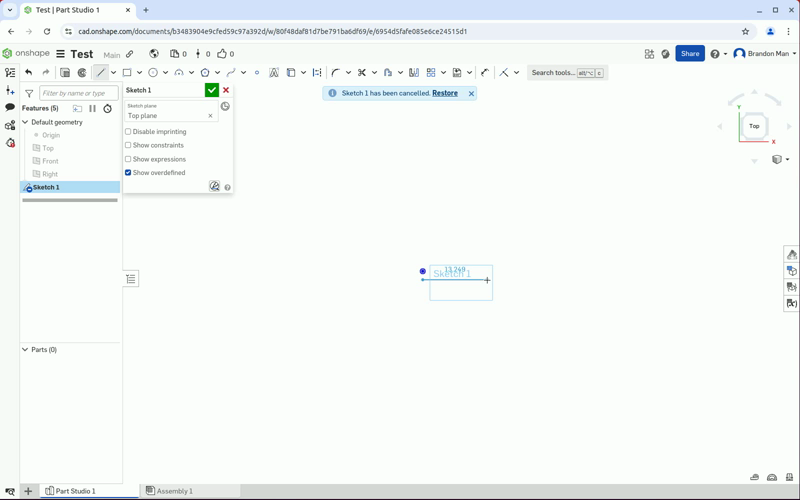
key_down(shift)
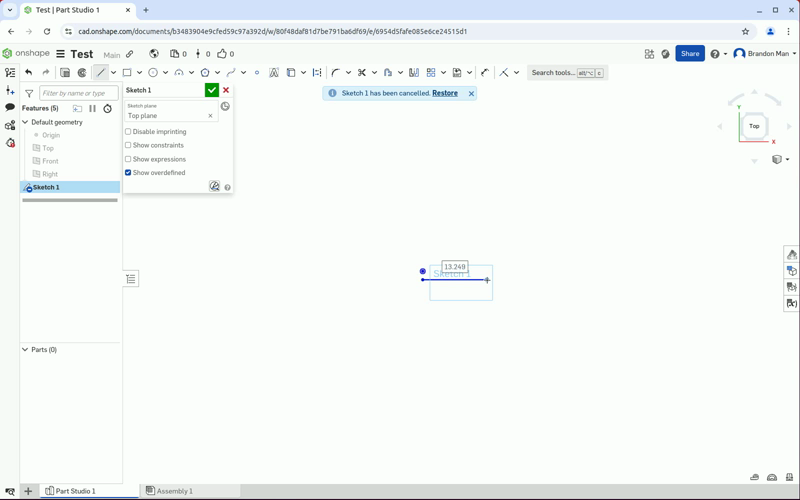
mouse_move(517, 279)
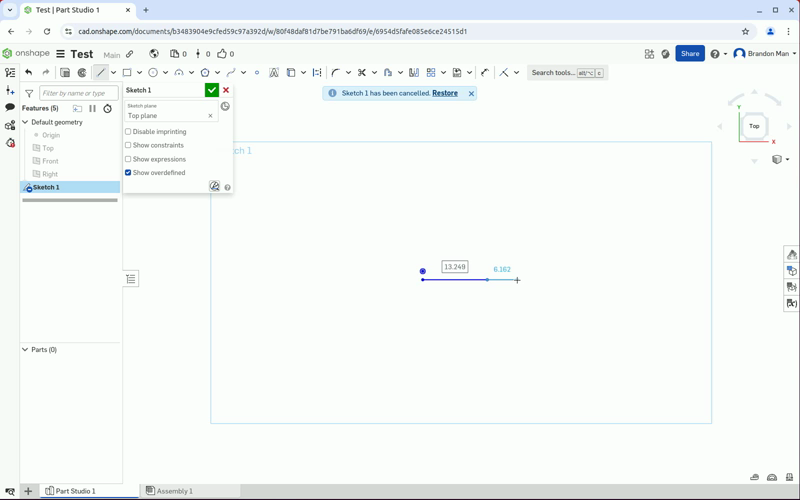
mouse_move(487, 262)
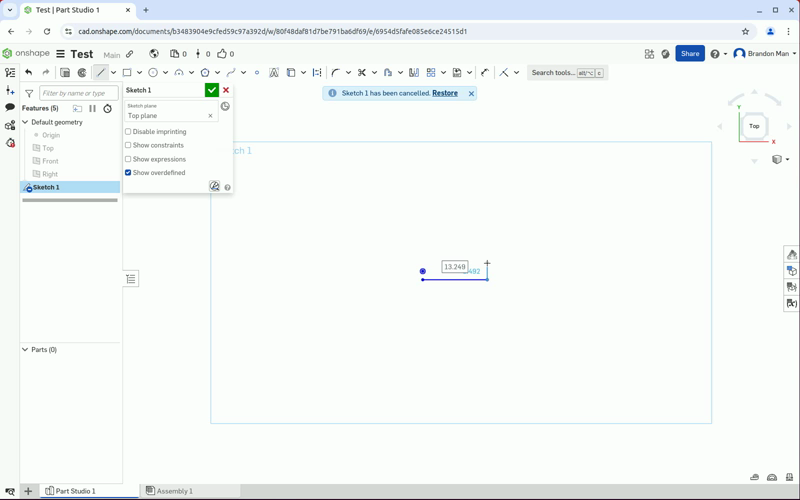
click(487, 262)
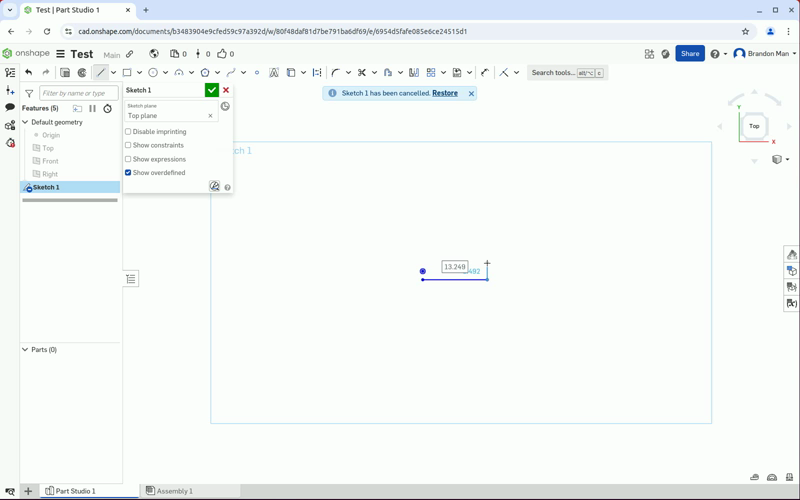
key_up(shift)
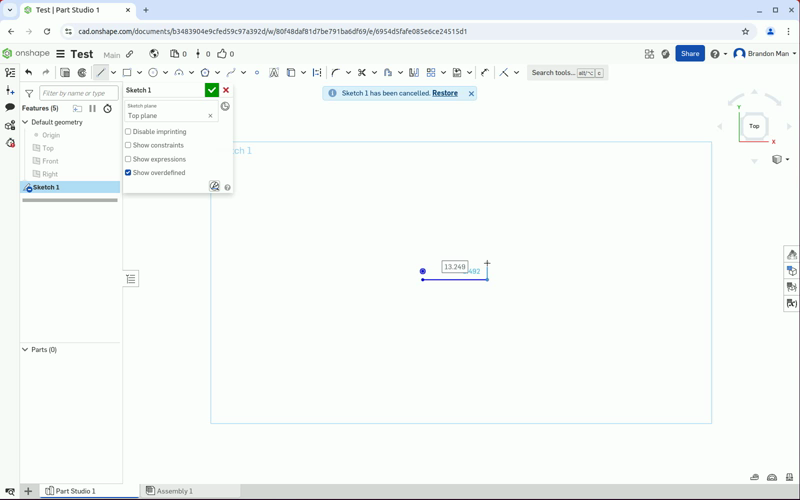
key_down(shift)
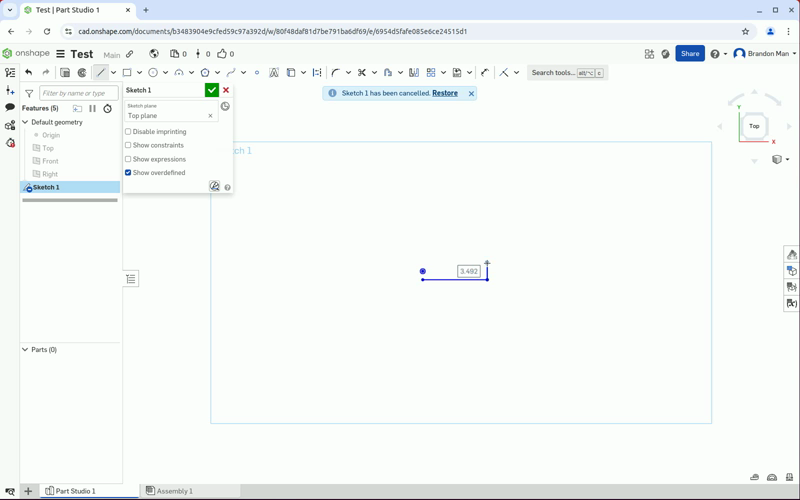
mouse_move(422, 262)
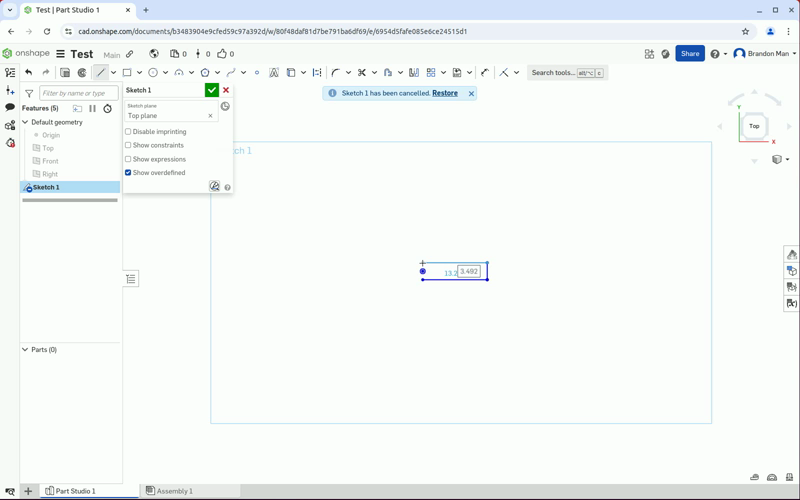
click(422, 262)
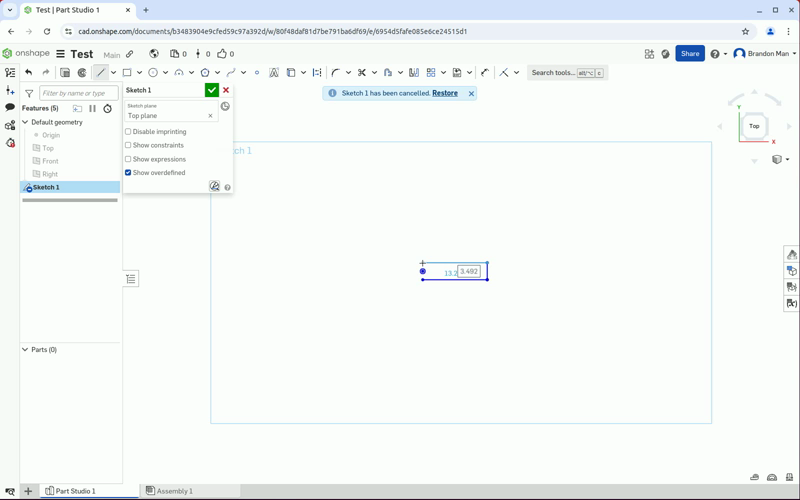
key_up(shift)
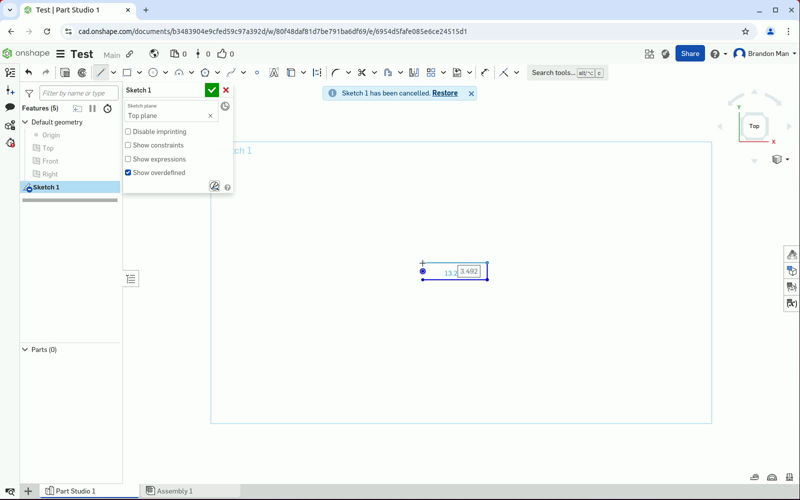
key(esc)
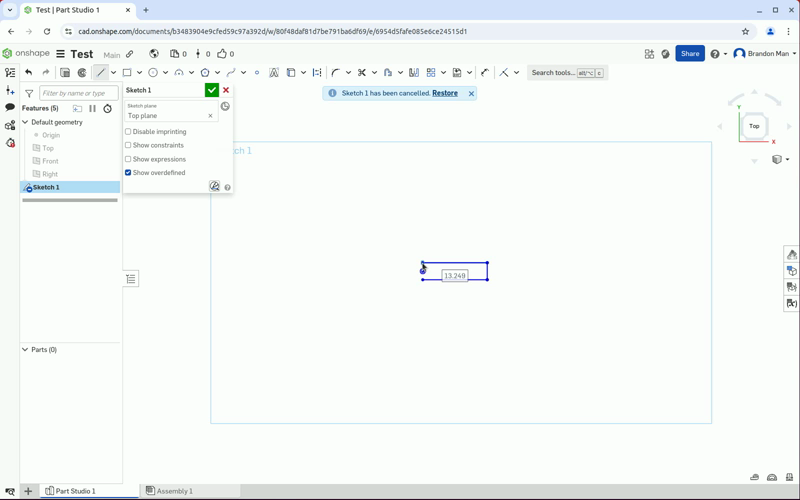
key(a)
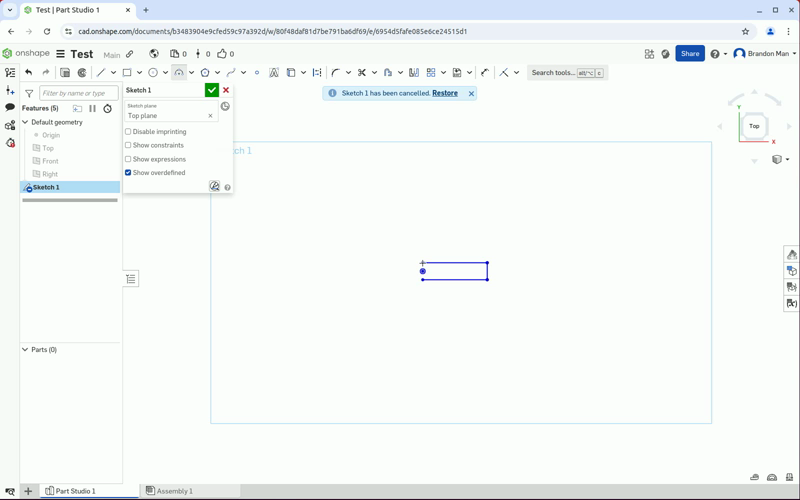
mouse_move(422, 262)
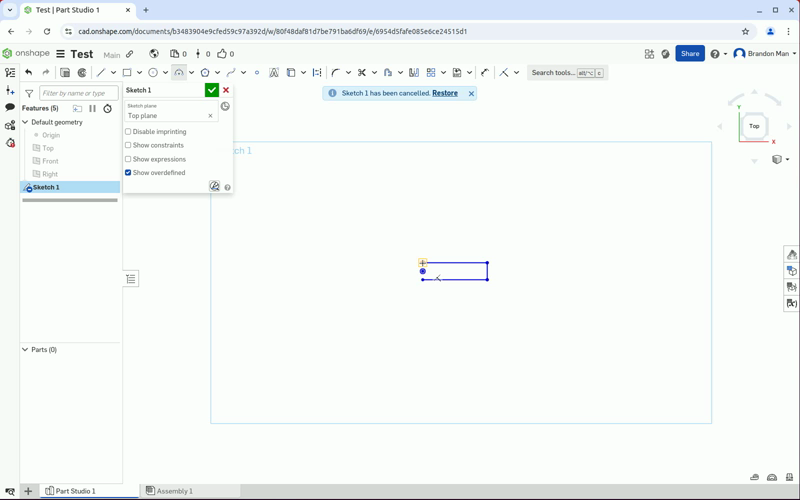
click(422, 262)
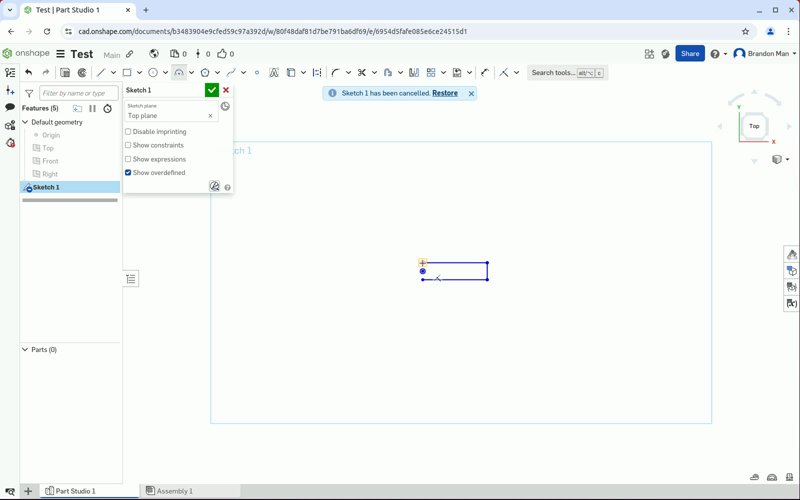
mouse_move(422, 279)
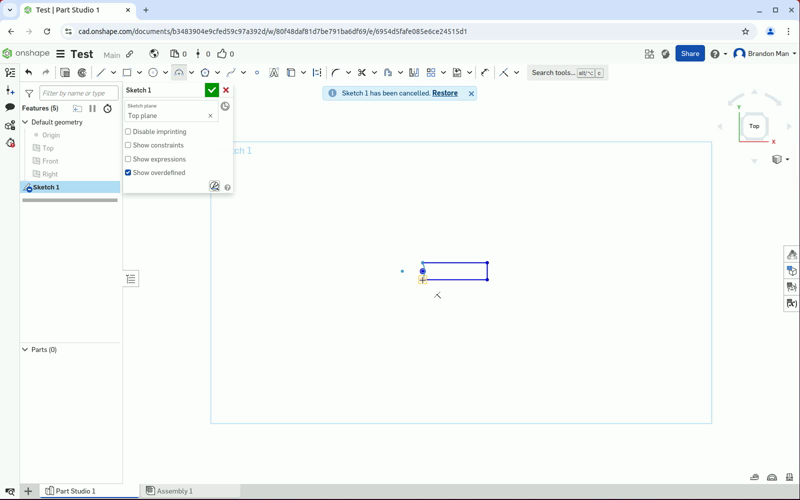
click(422, 279)
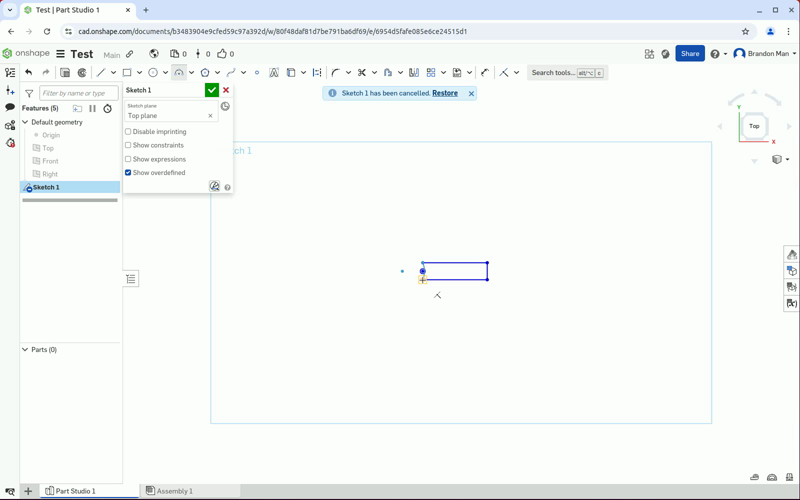
key_down(shift)
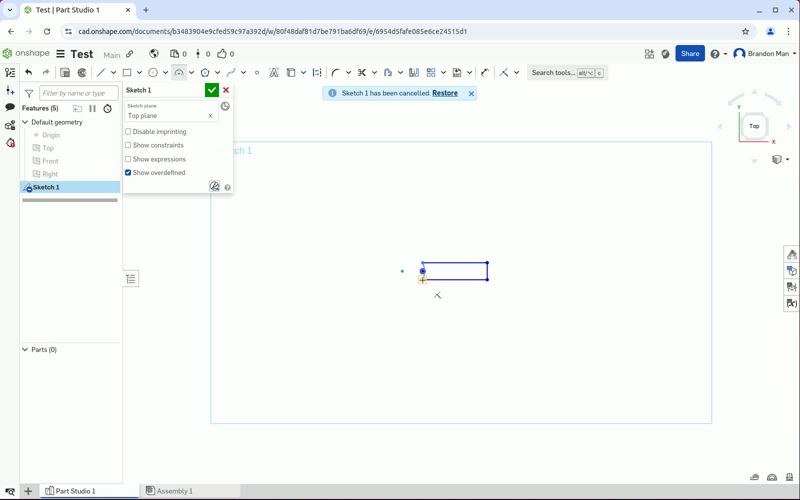
mouse_move(431, 271)
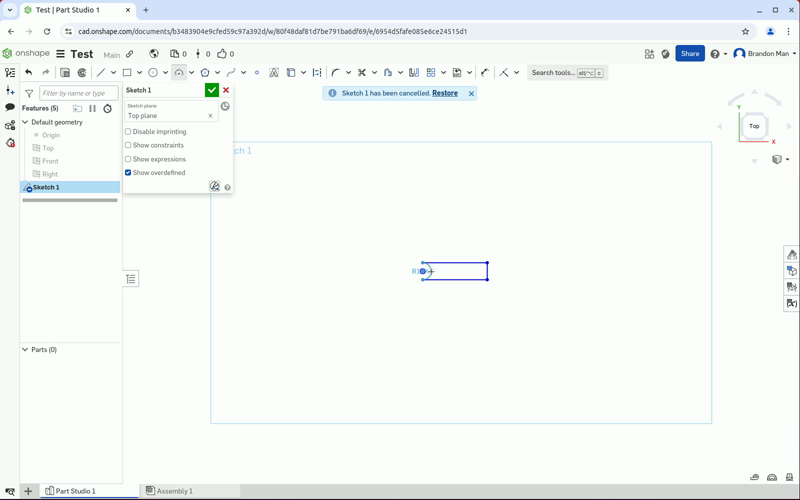
click(431, 271)
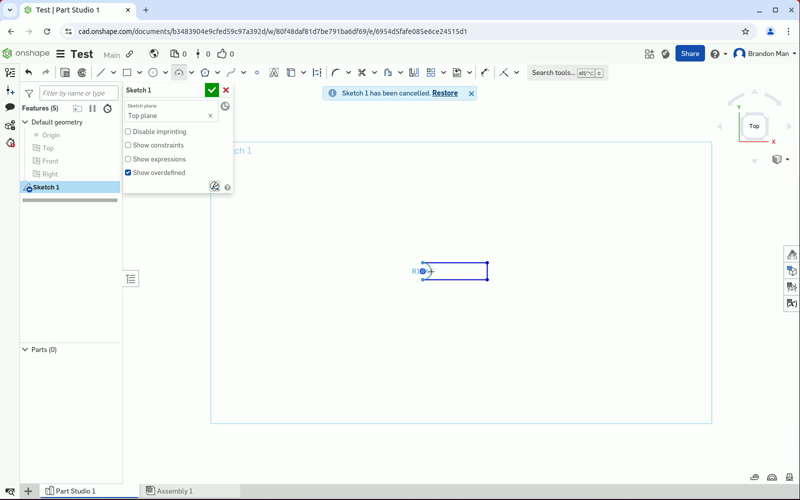
key_up(shift)
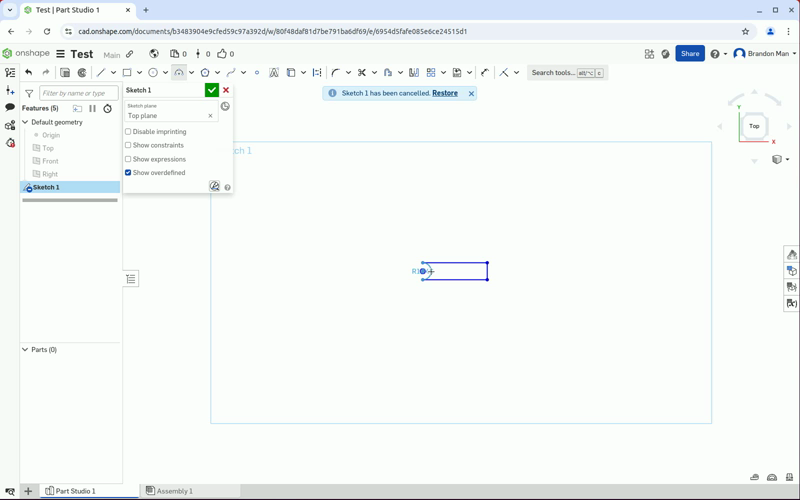
key(esc)
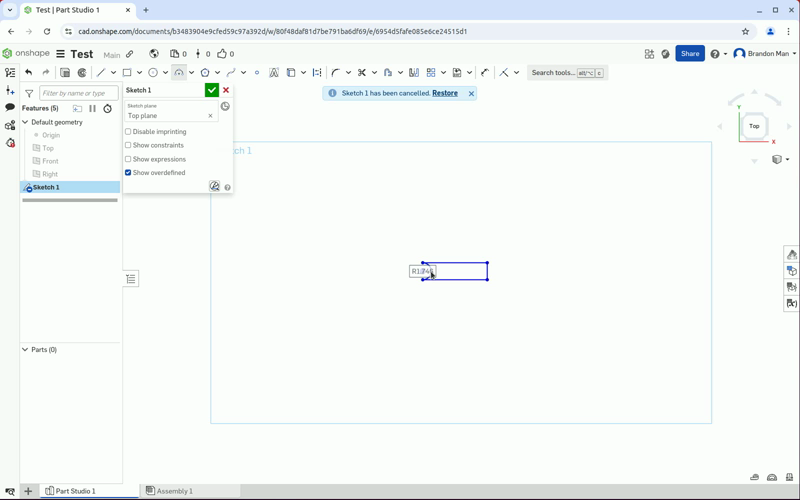
mouse_move(442, 272)
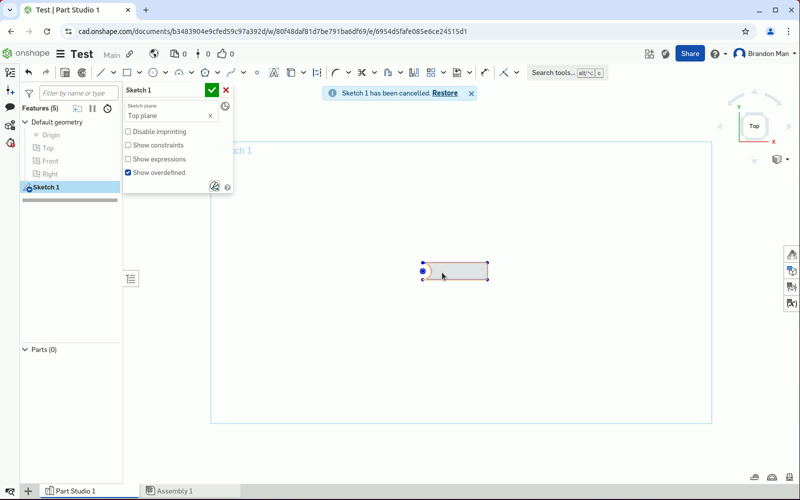
scroll(6)
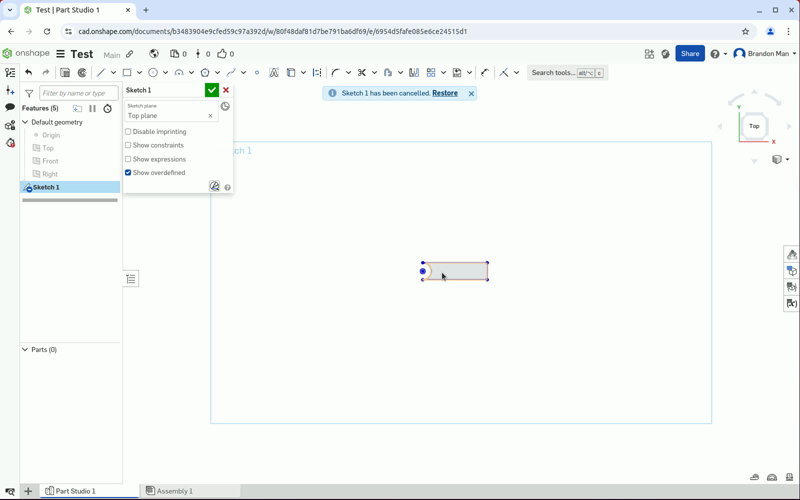
scroll(6)
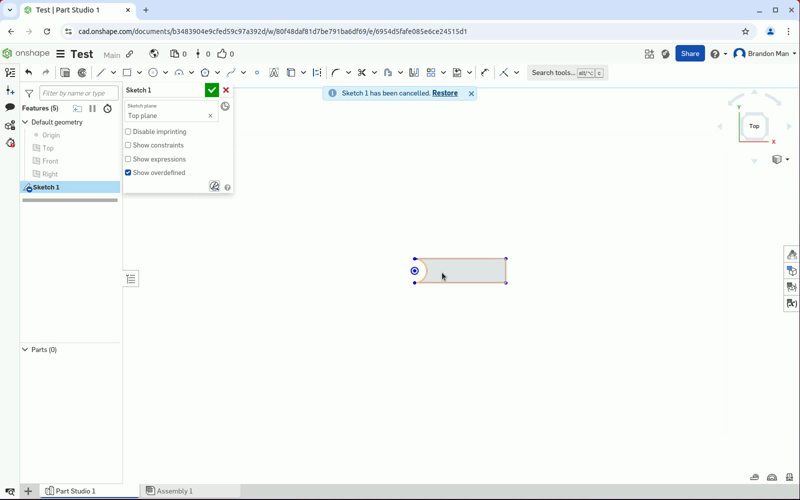
scroll(6)
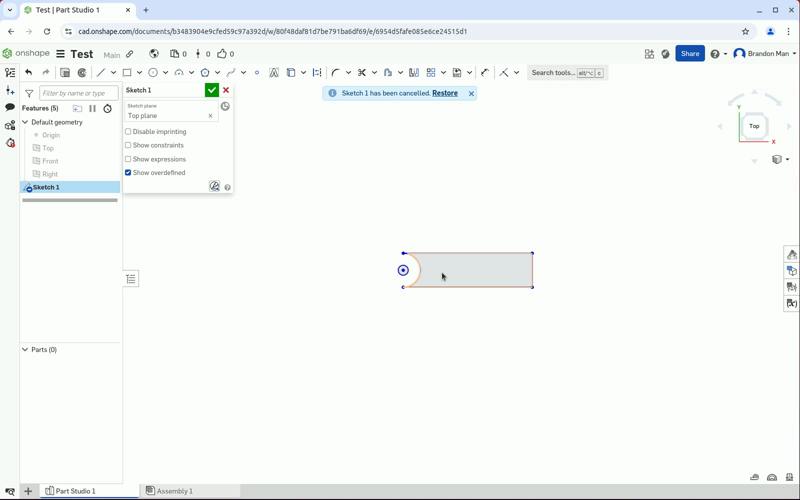
scroll(6)
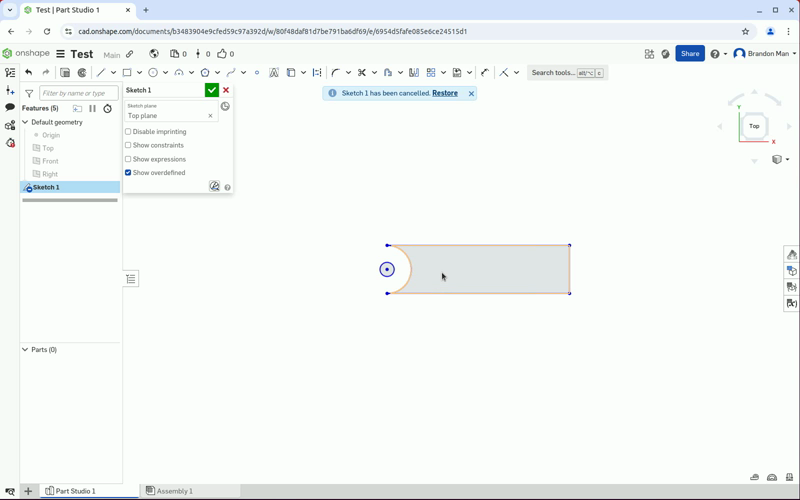
scroll(6)
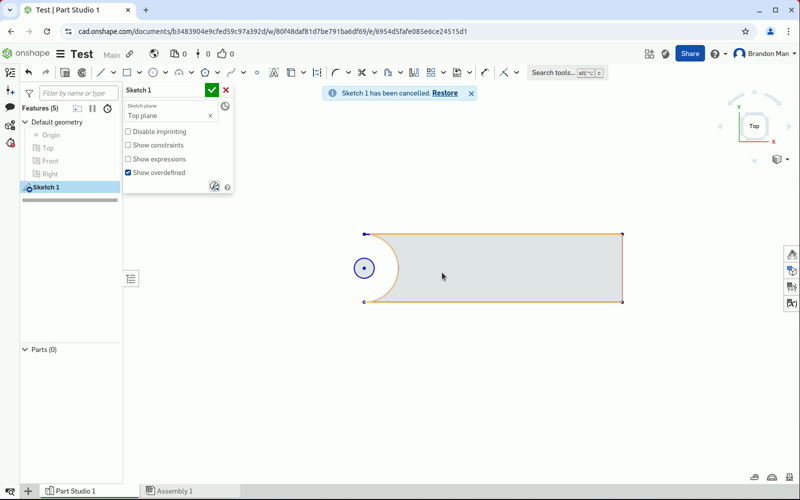
scroll(6)
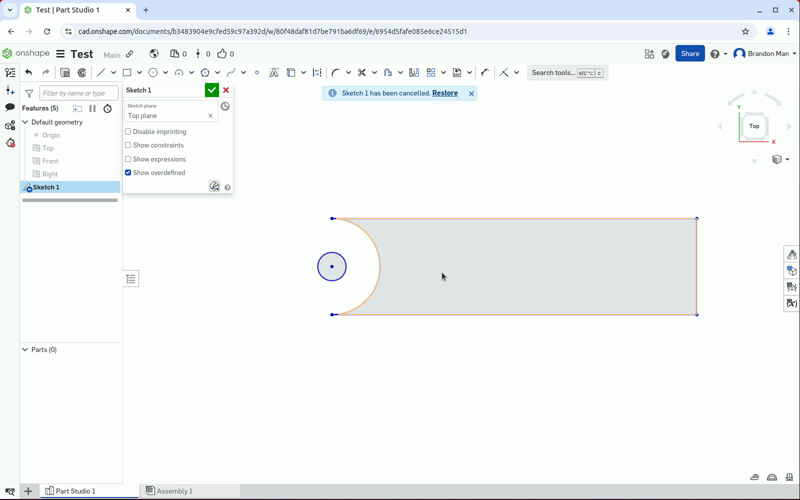
scroll(6)
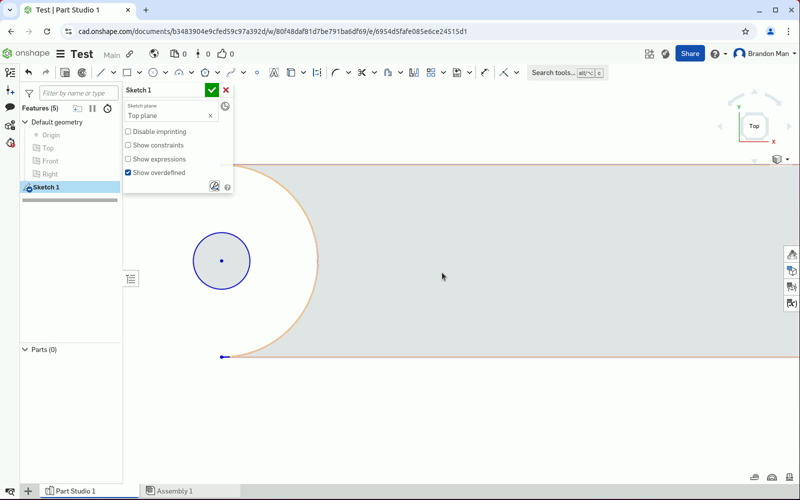
click(442, 272)
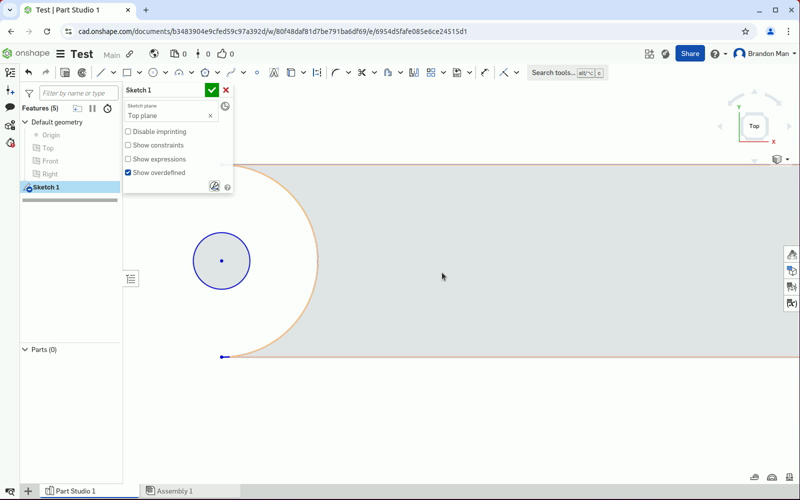
scroll(-6)
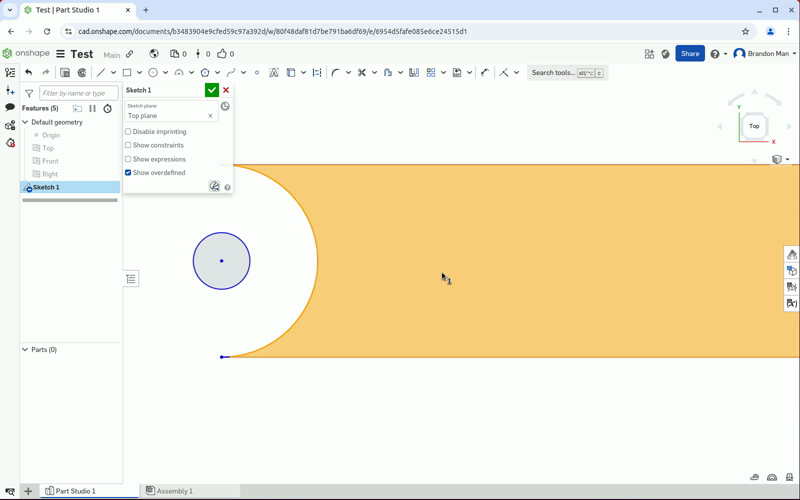
scroll(-6)
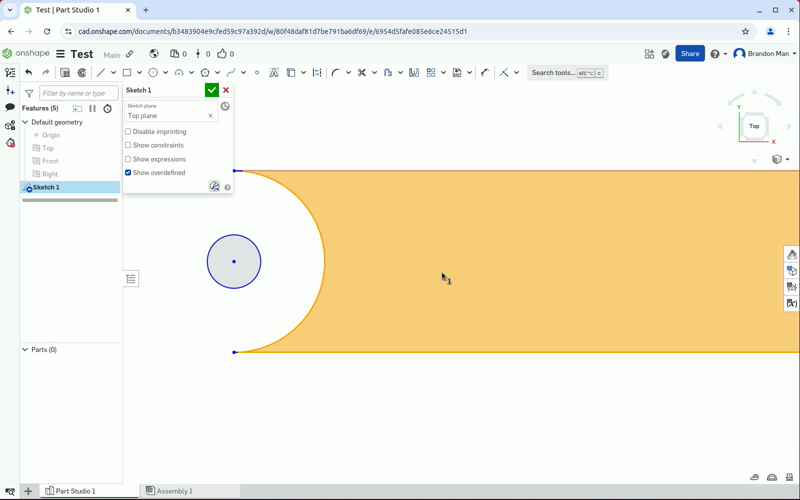
scroll(-6)
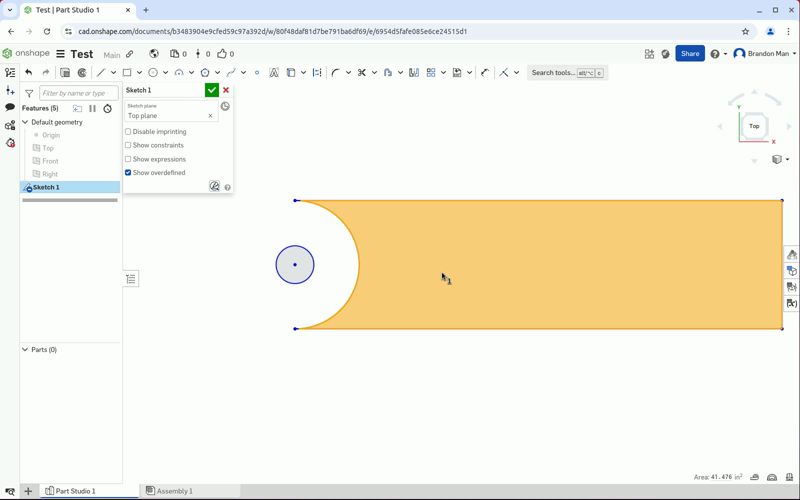
scroll(-6)
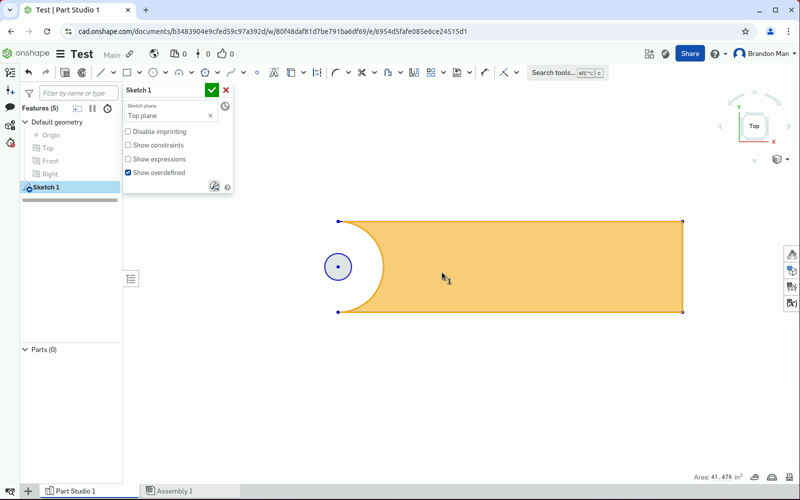
scroll(-6)
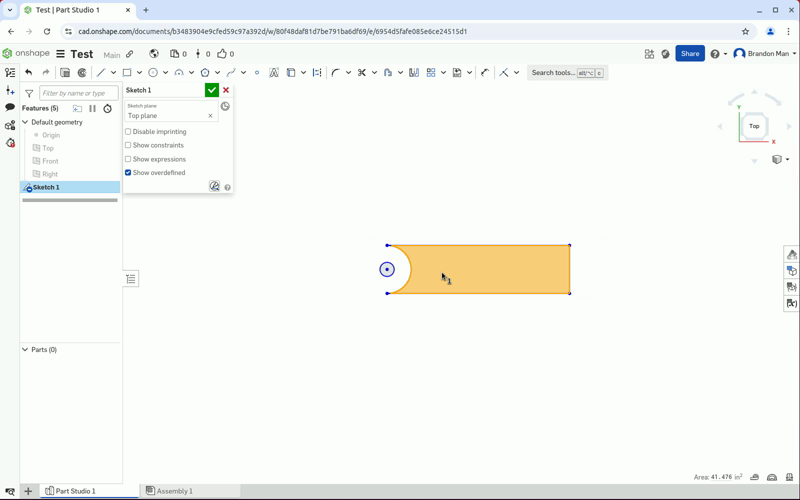
scroll(-6)
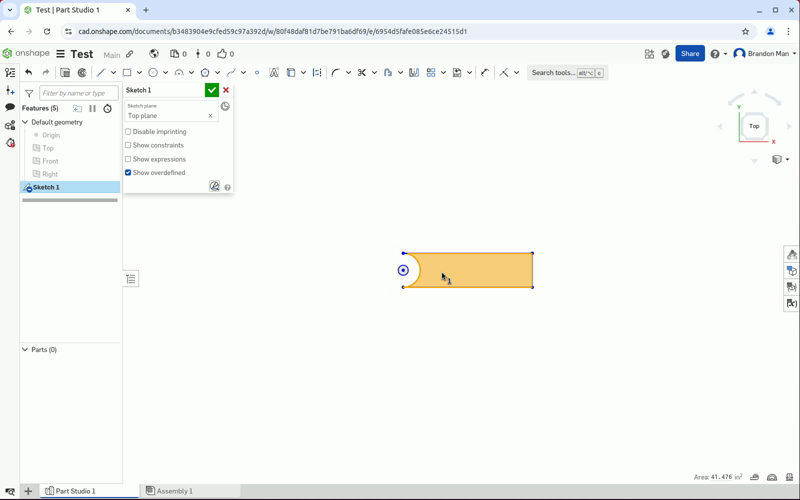
scroll(-6)
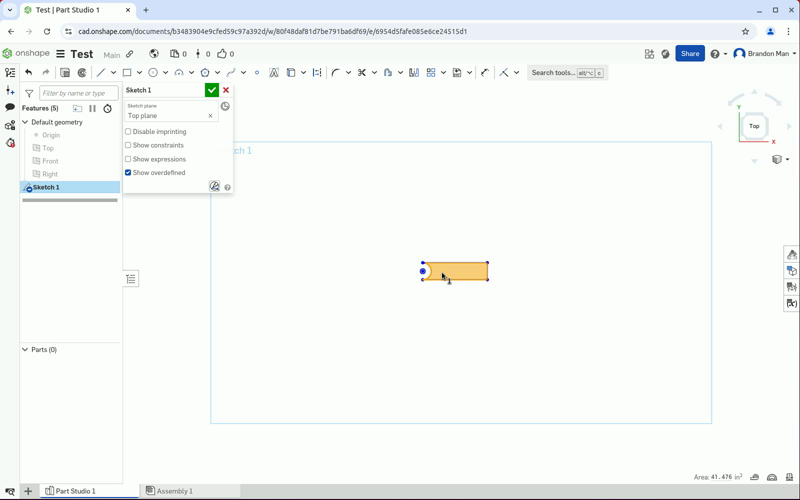
mouse_move(73, 352)
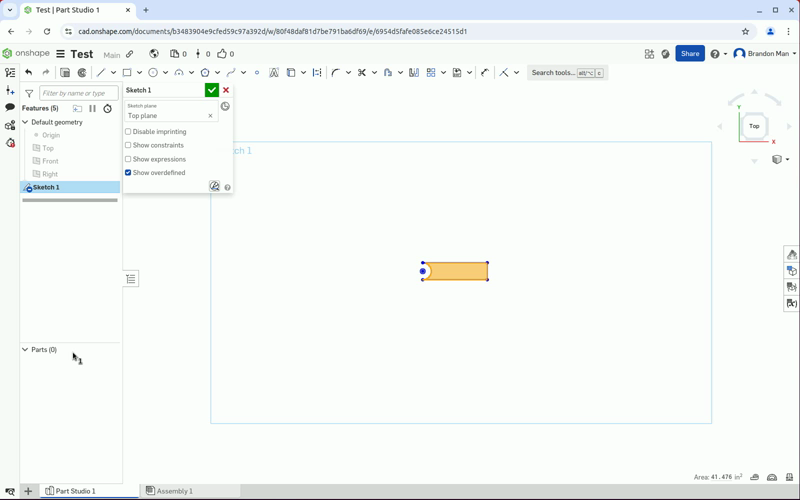
key(shift+y)
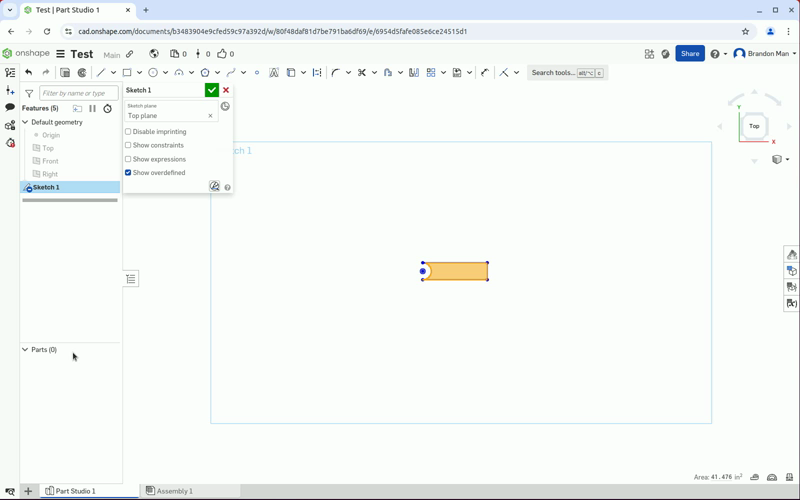
key(shift+e)
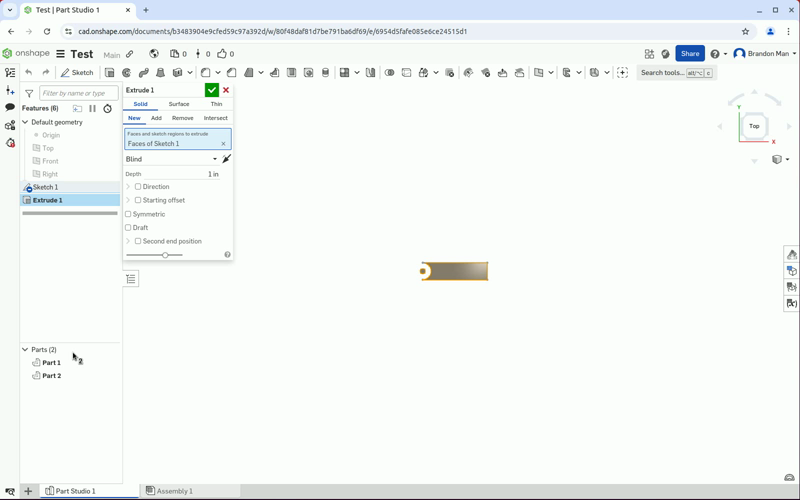
mouse_move(143, 106)
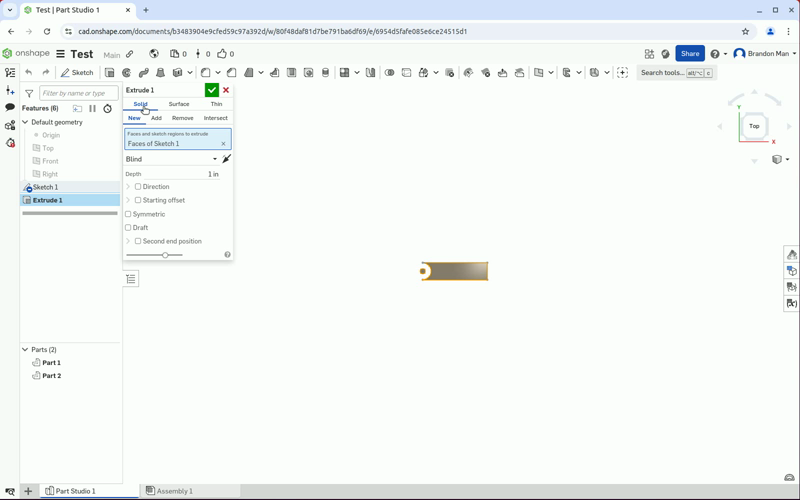
click(143, 106)
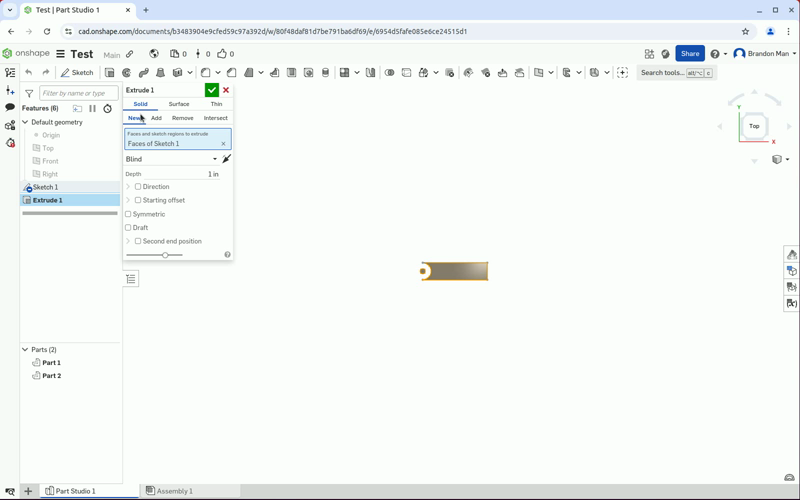
mouse_move(137, 120)
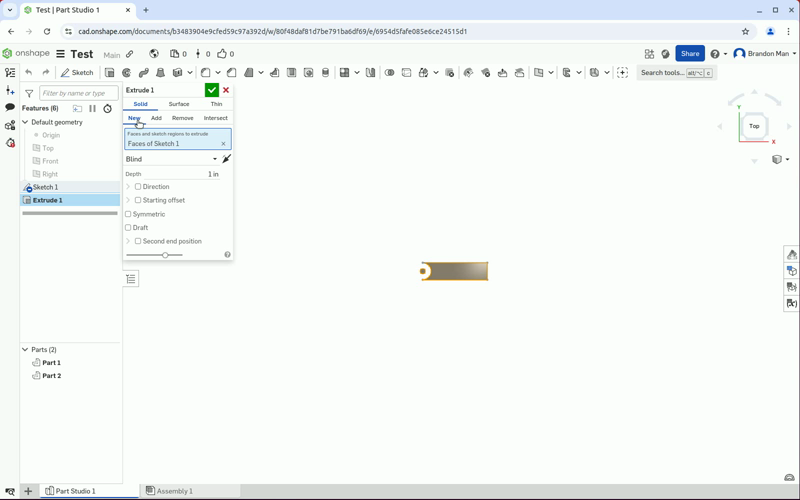
click(137, 120)
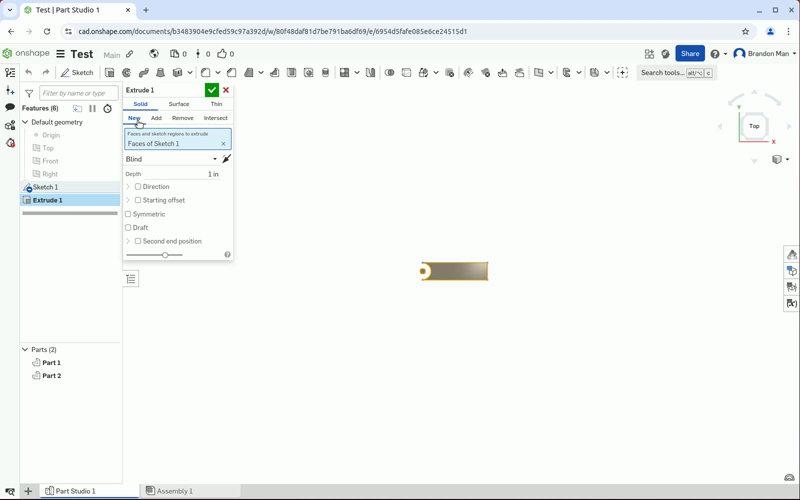
key(tab, 4)
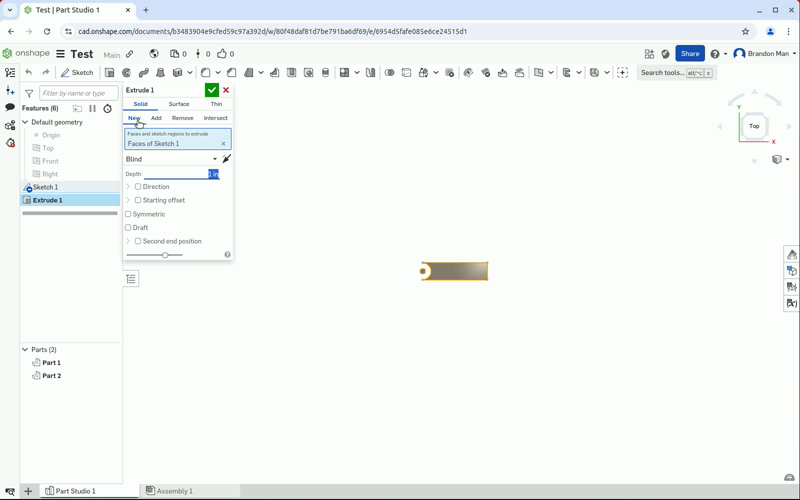
text(1.685)
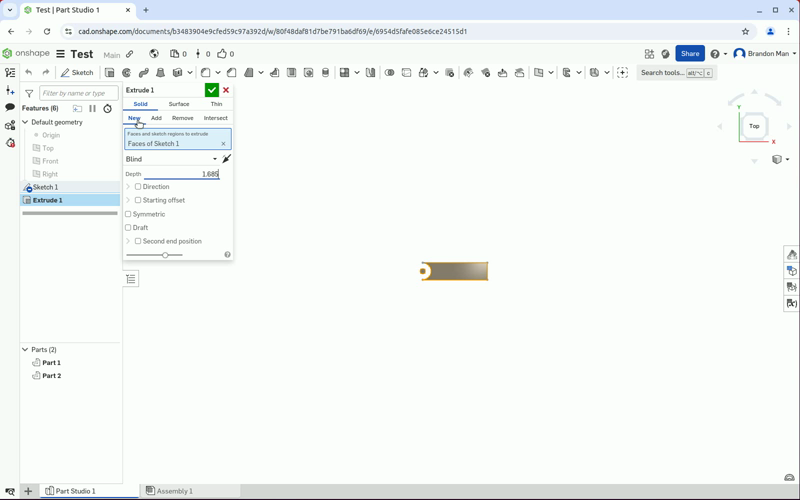
key(enter)
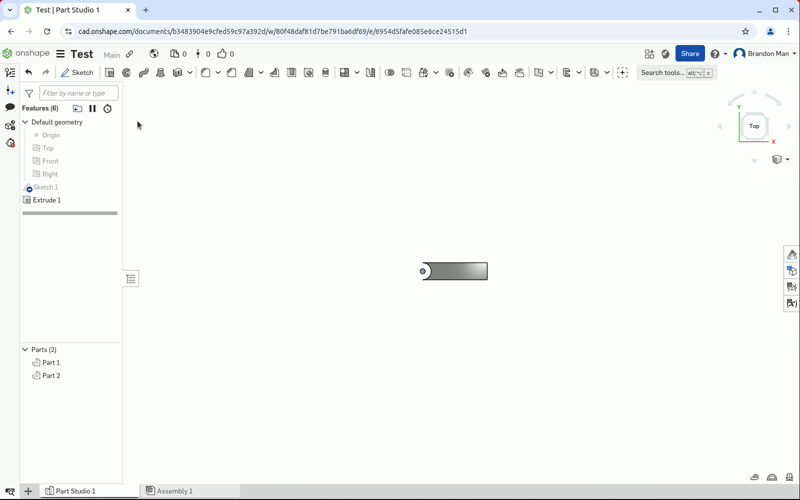
key(shift+h)
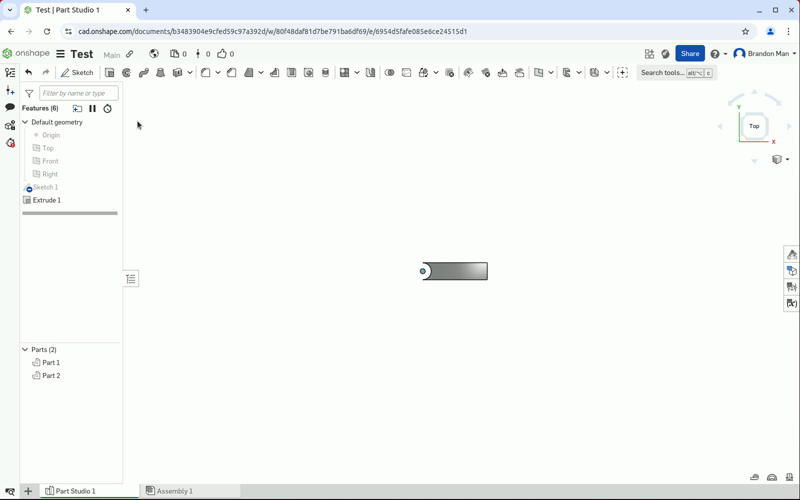
key(shift+h)
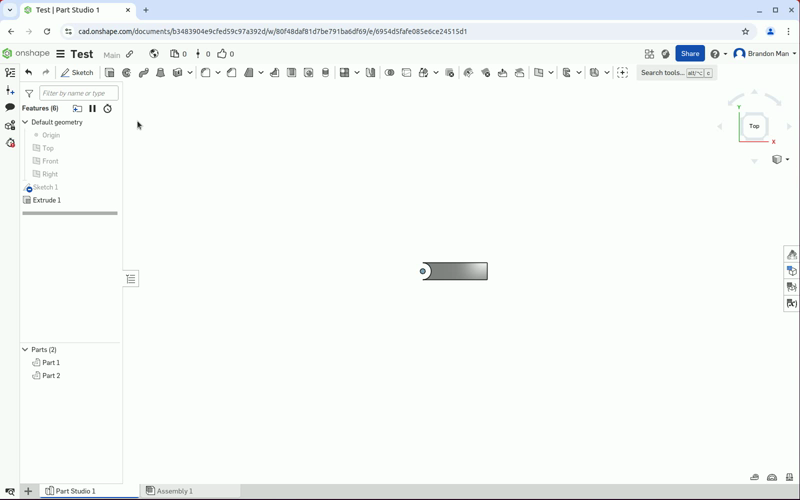
mouse_move(73, 189)
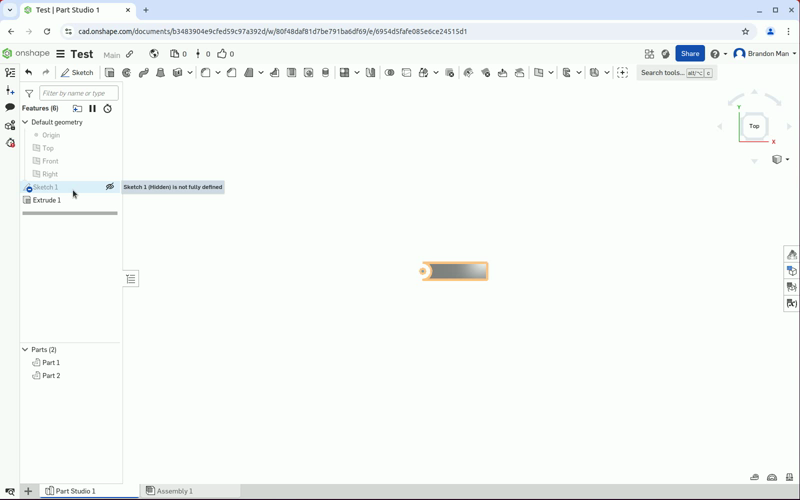
click(73, 189)
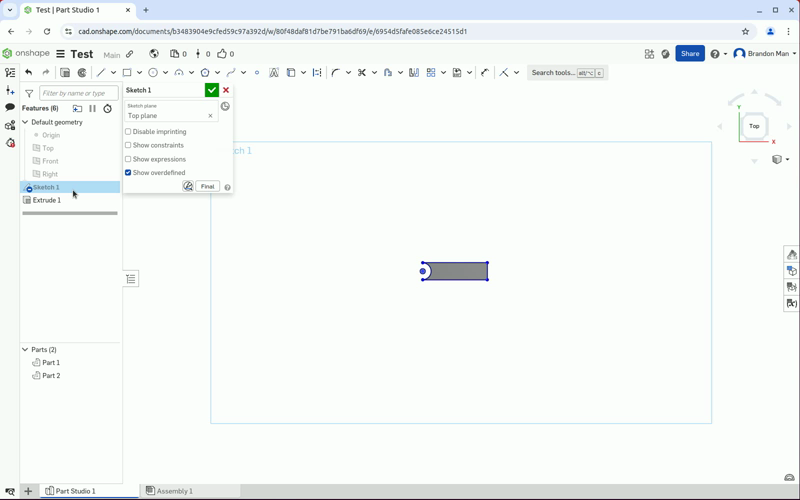
mouse_move(229, 92)
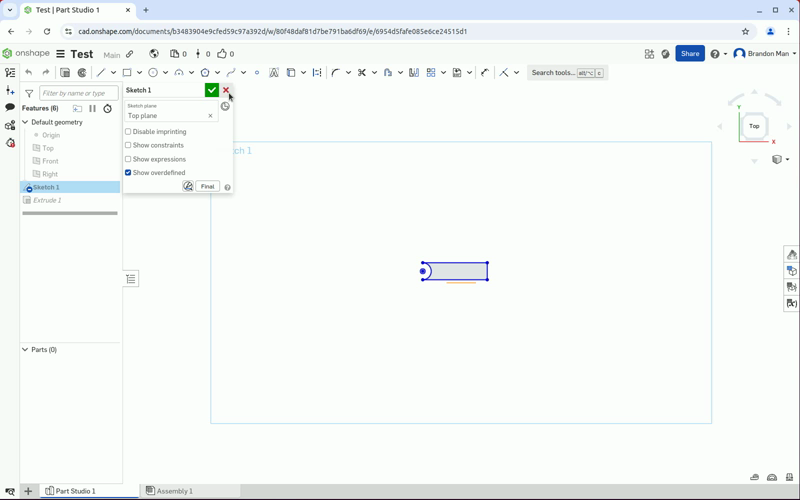
click(229, 92)
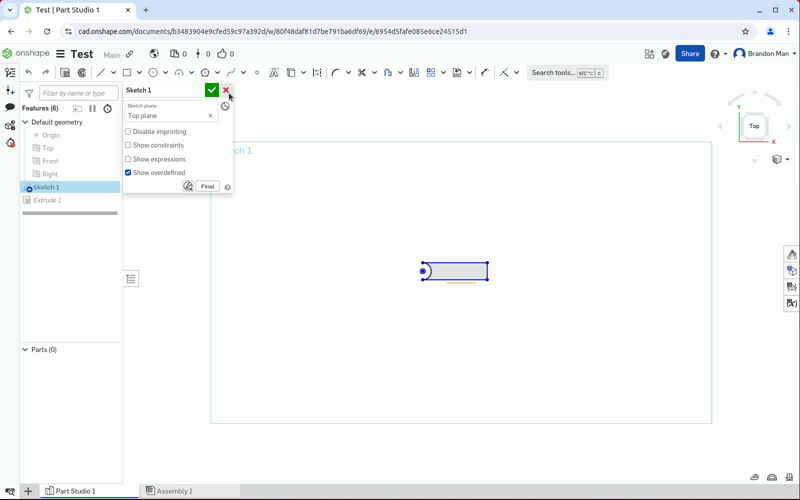
key(shift+s)
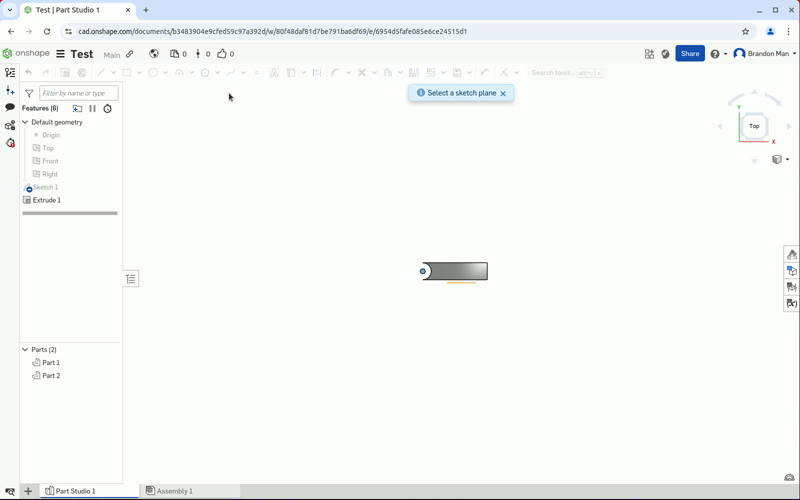
mouse_move(73, 150)
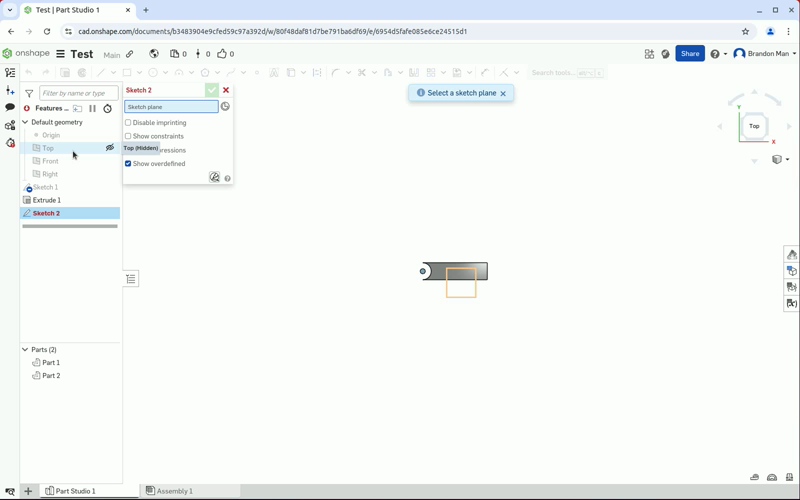
click(73, 150)
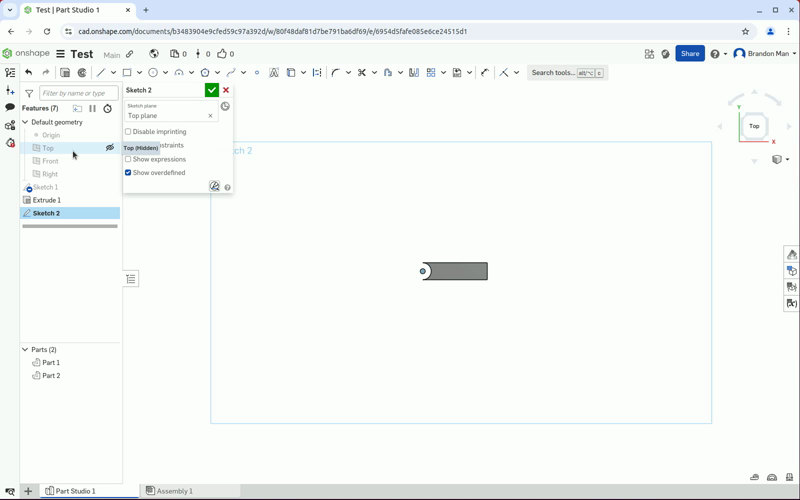
mouse_move(73, 352)
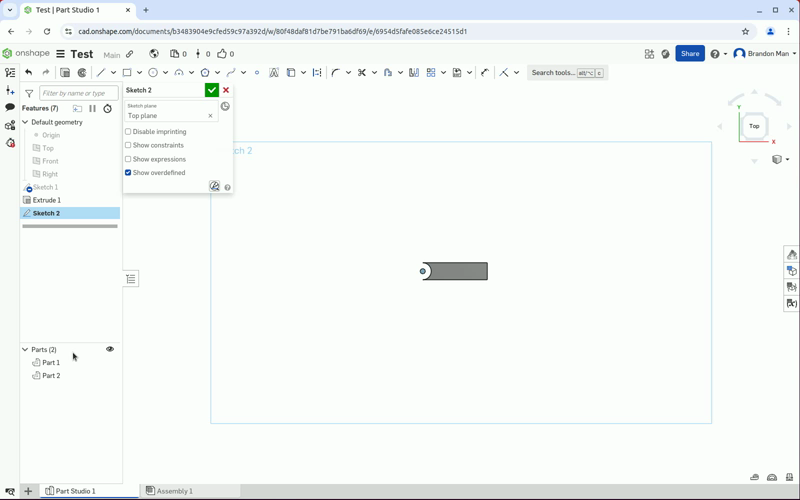
key(y)
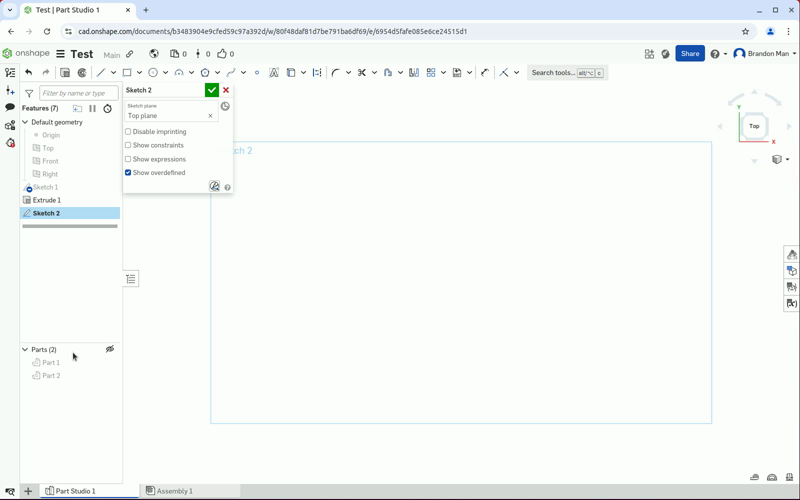
key(l)
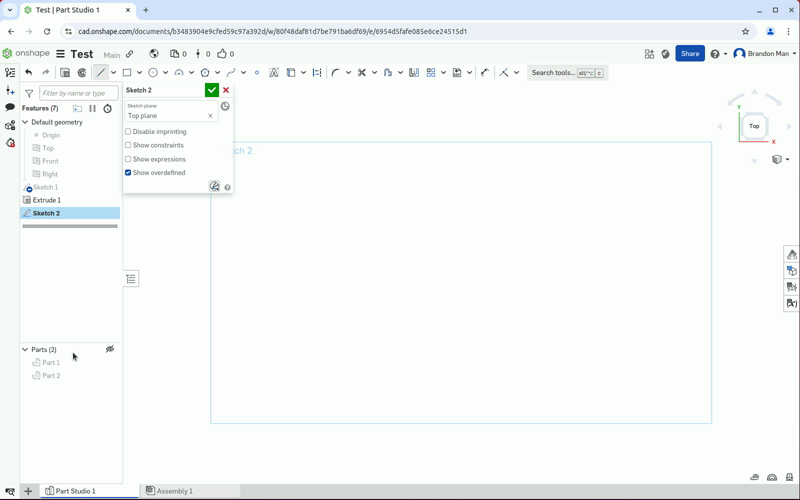
key_down(shift)
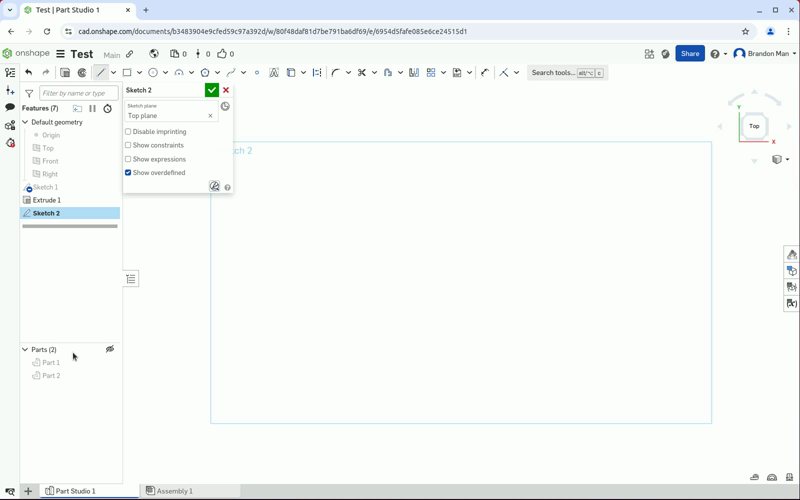
mouse_move(486, 279)
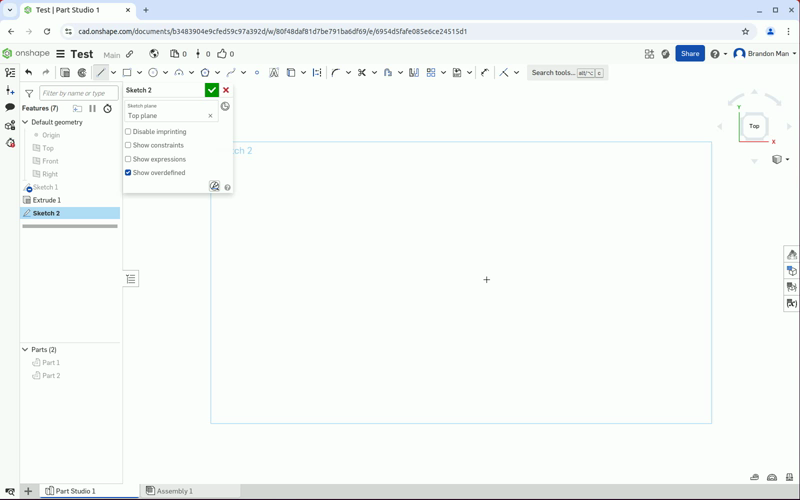
click(486, 279)
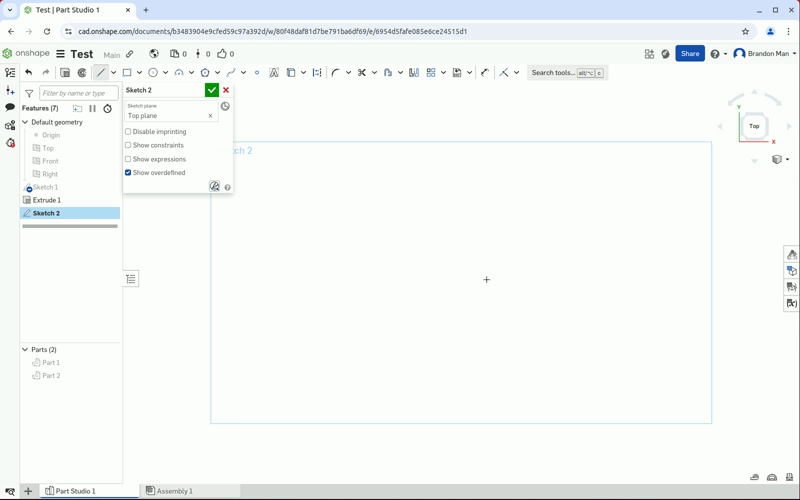
key_up(shift)
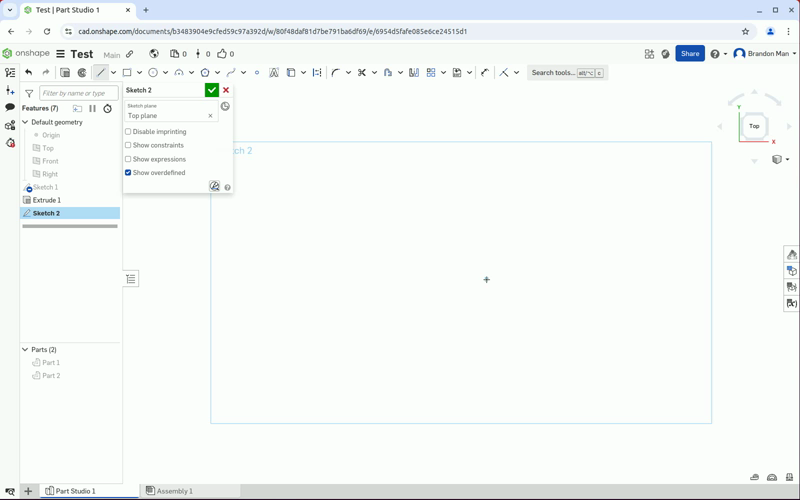
key_down(shift)
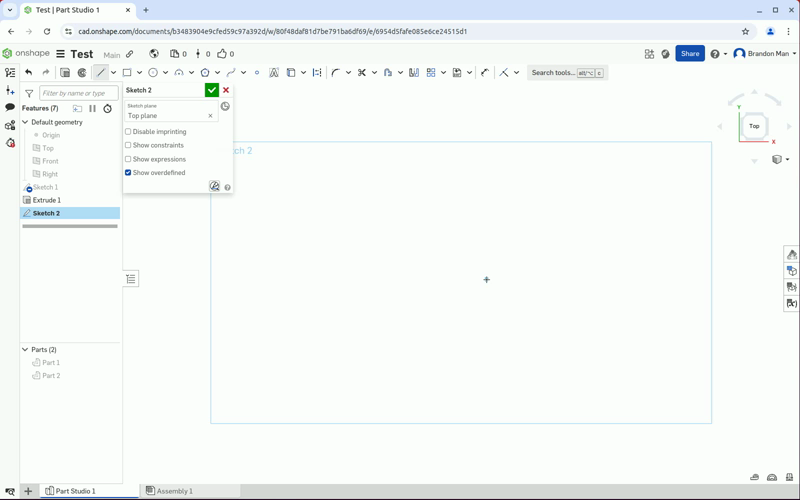
mouse_move(565, 279)
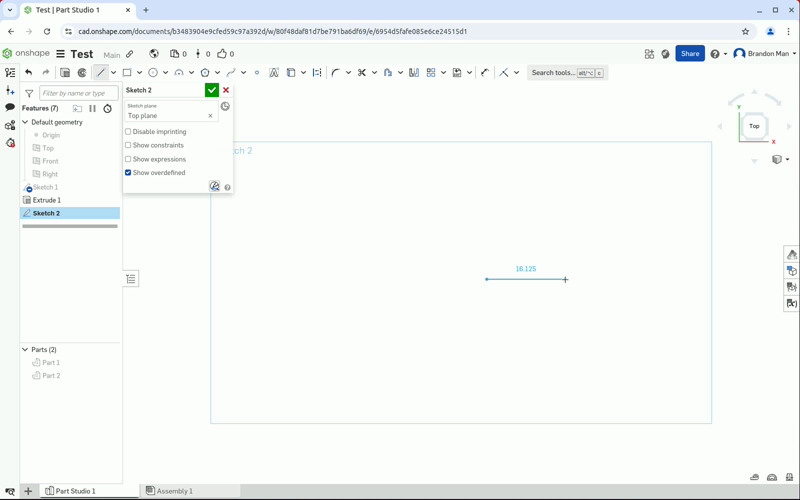
click(565, 279)
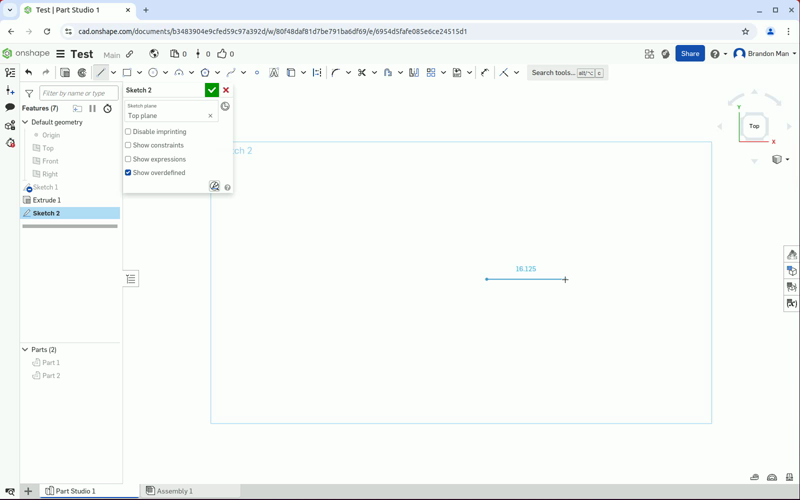
key_up(shift)
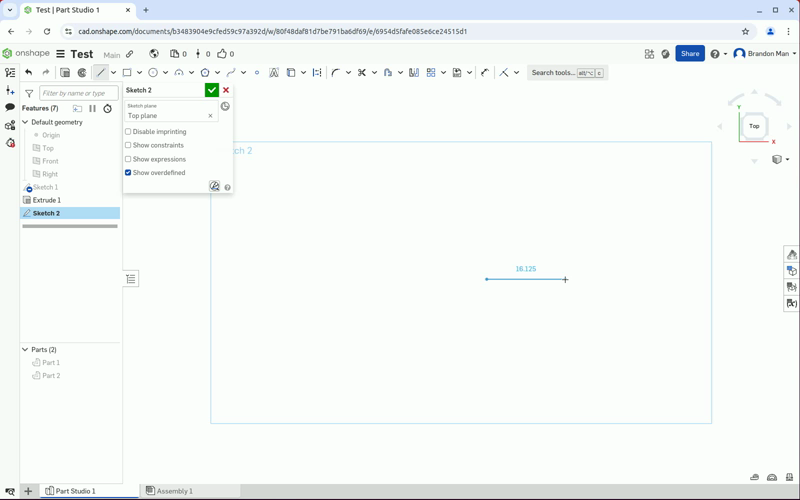
key(esc)
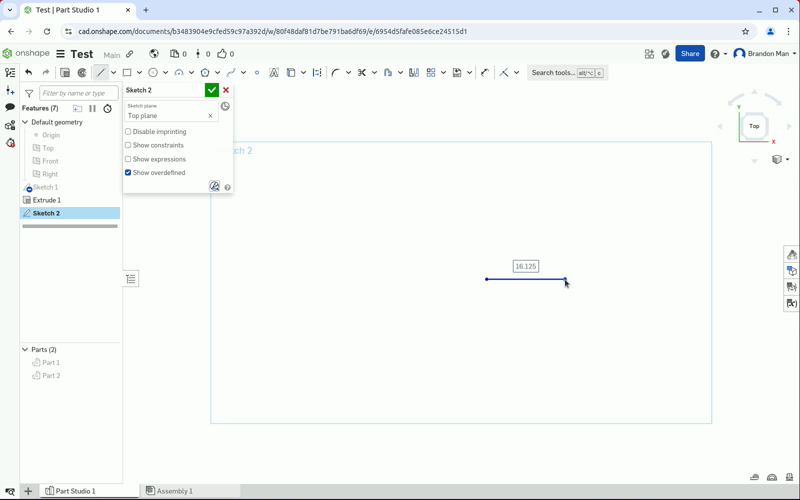
key(a)
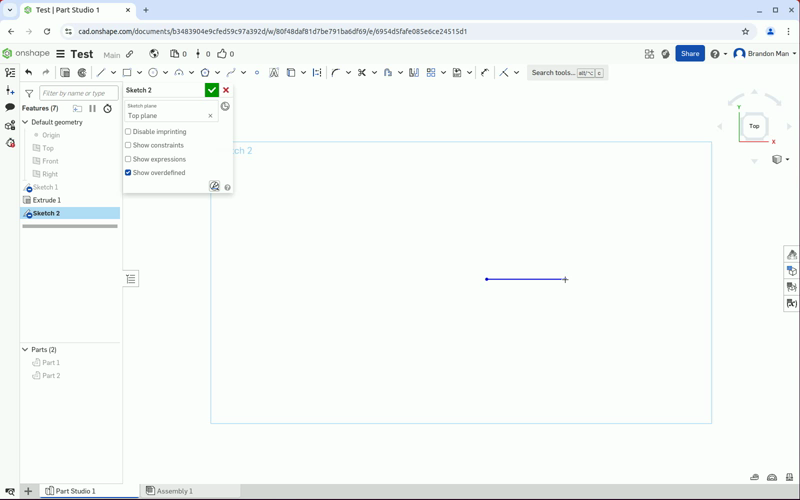
mouse_move(565, 279)
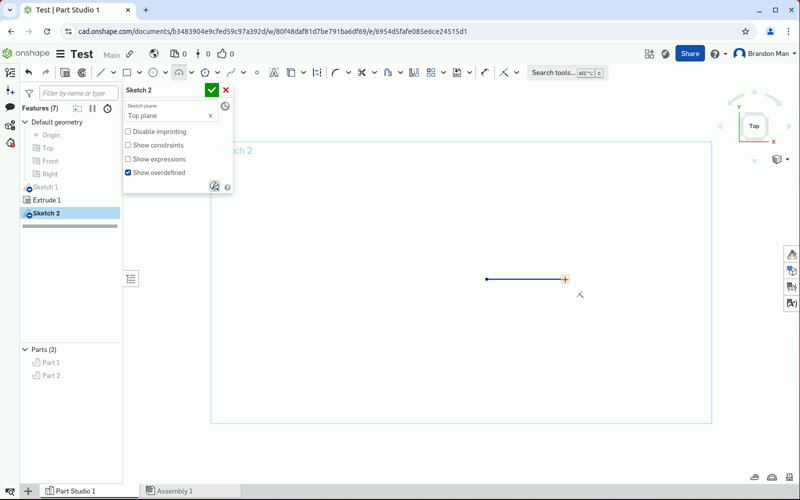
click(565, 279)
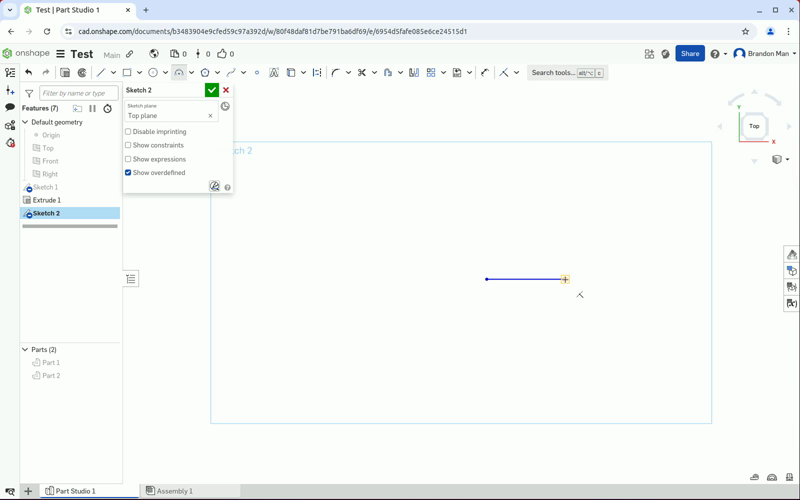
key_down(shift)
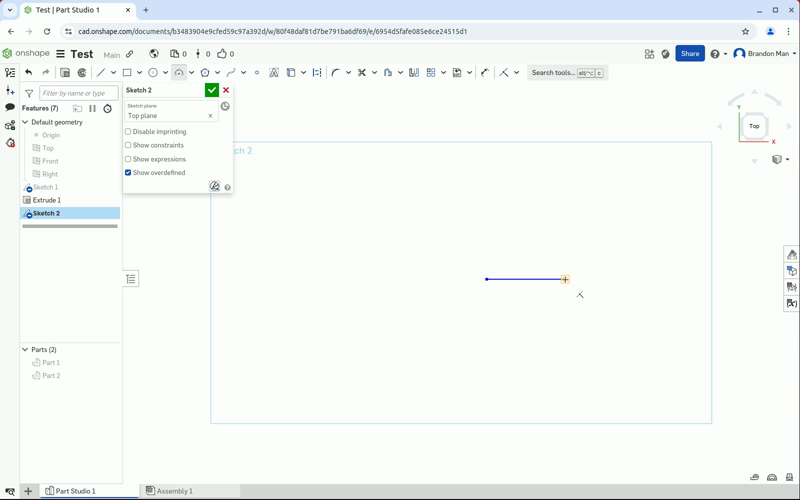
mouse_move(565, 263)
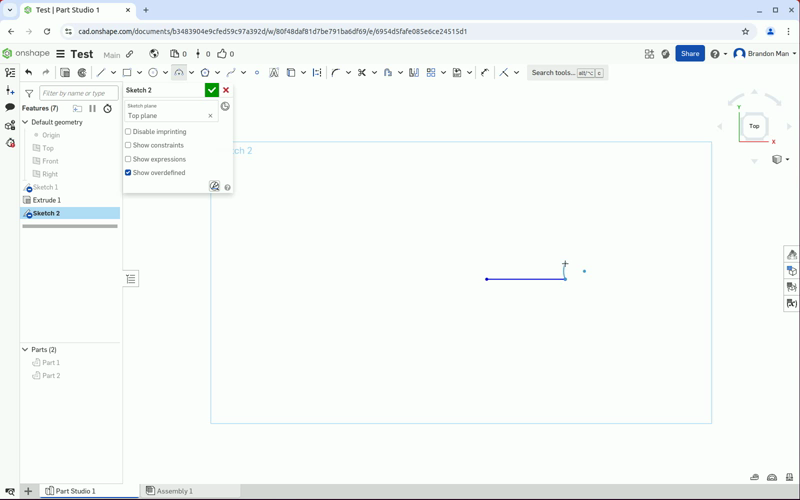
click(565, 263)
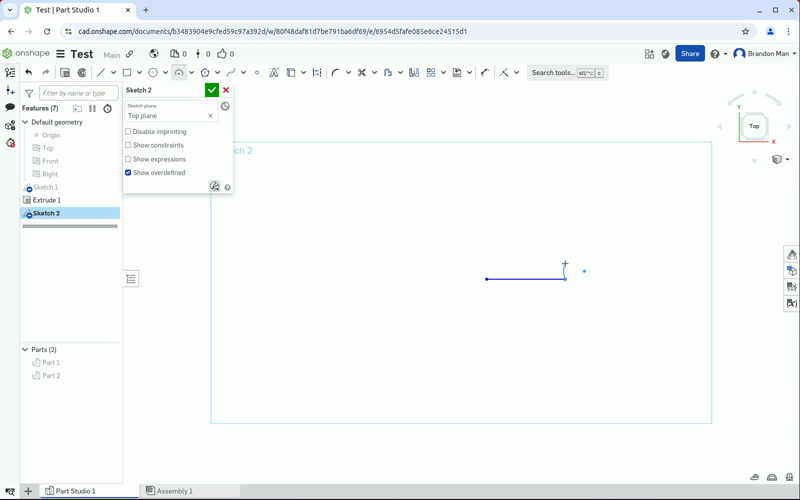
mouse_move(573, 271)
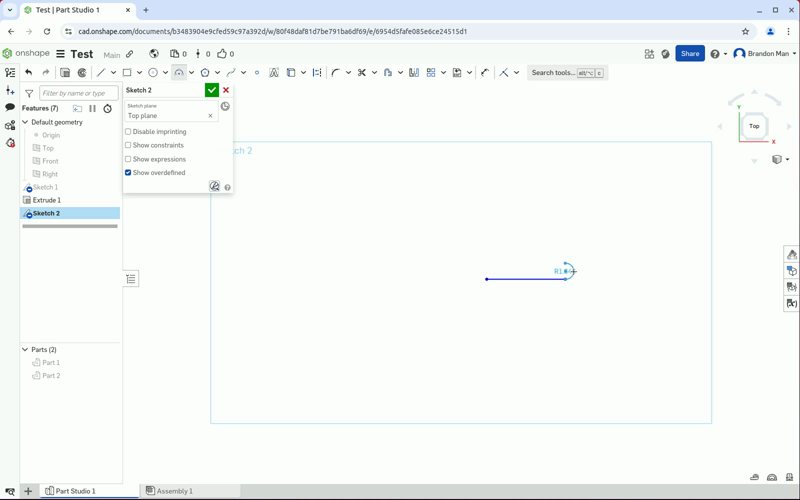
click(573, 271)
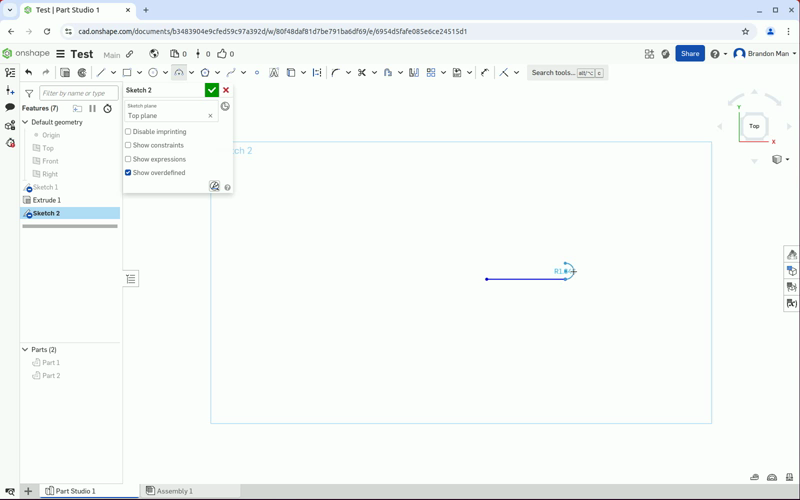
key_up(shift)
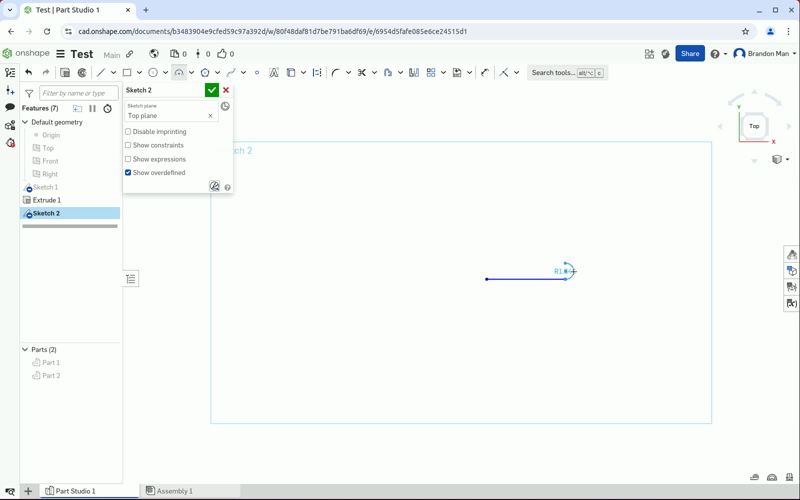
key(esc)
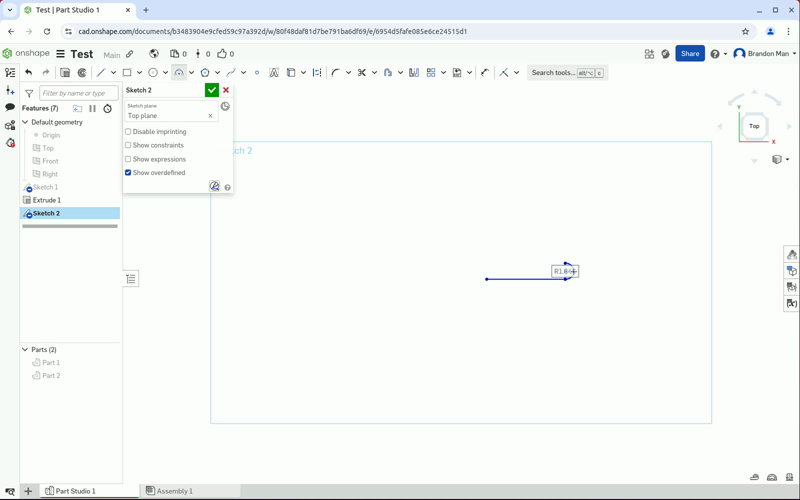
key(l)
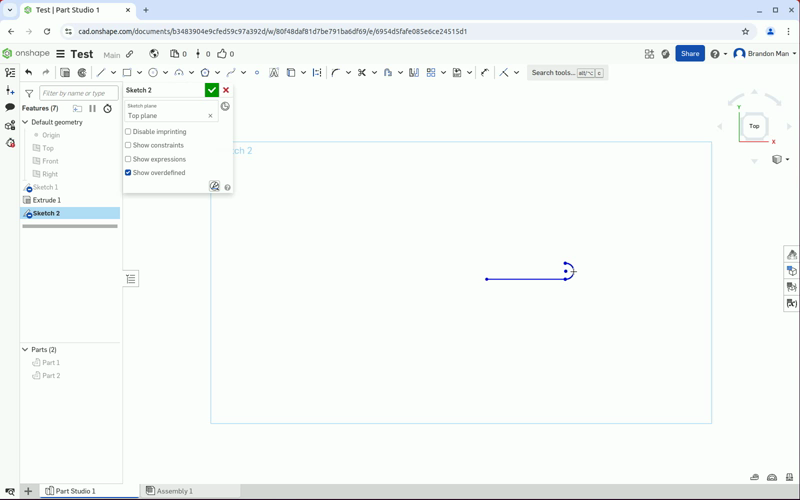
mouse_move(565, 263)
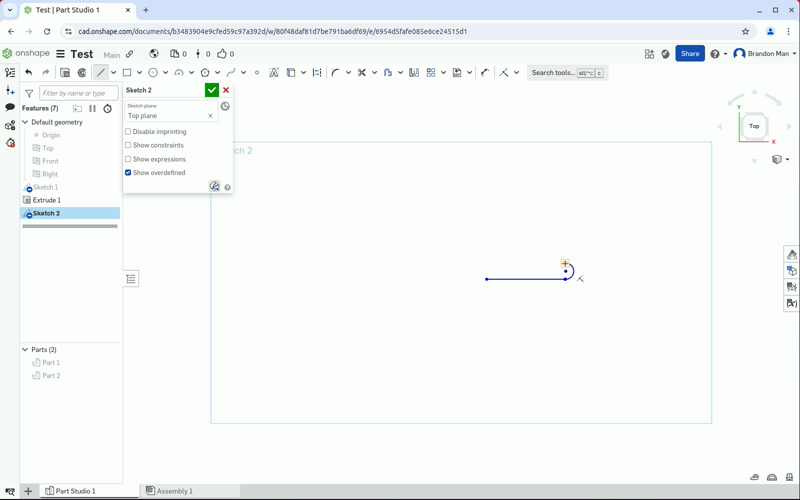
click(565, 263)
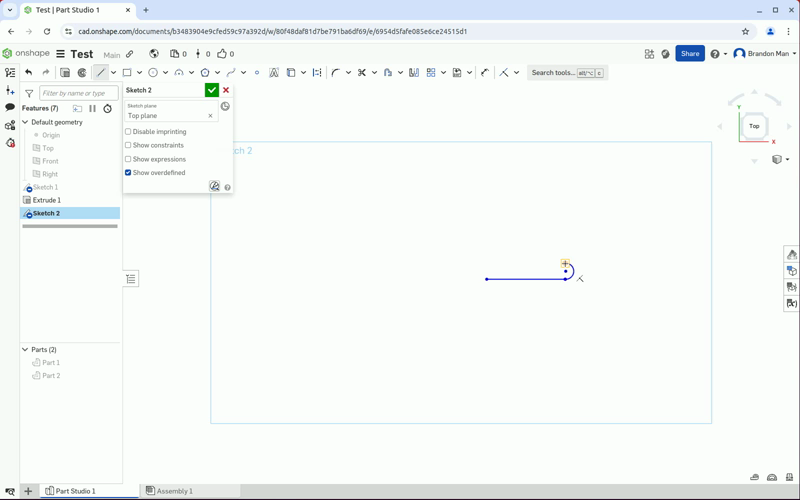
key_down(shift)
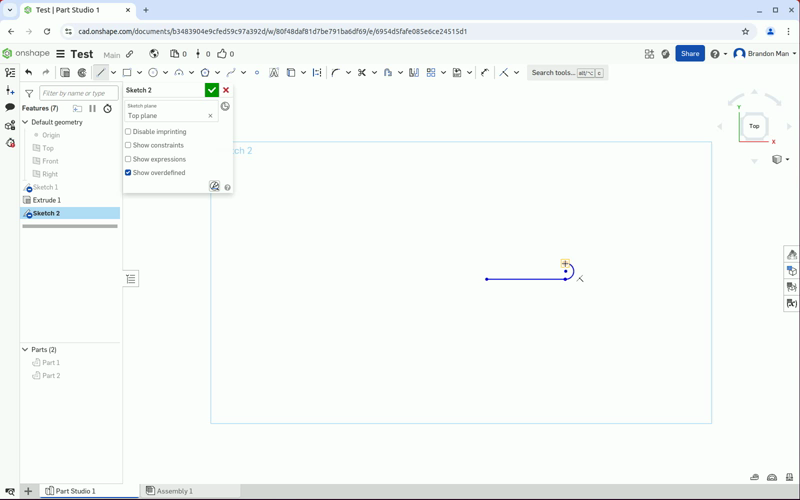
mouse_move(486, 263)
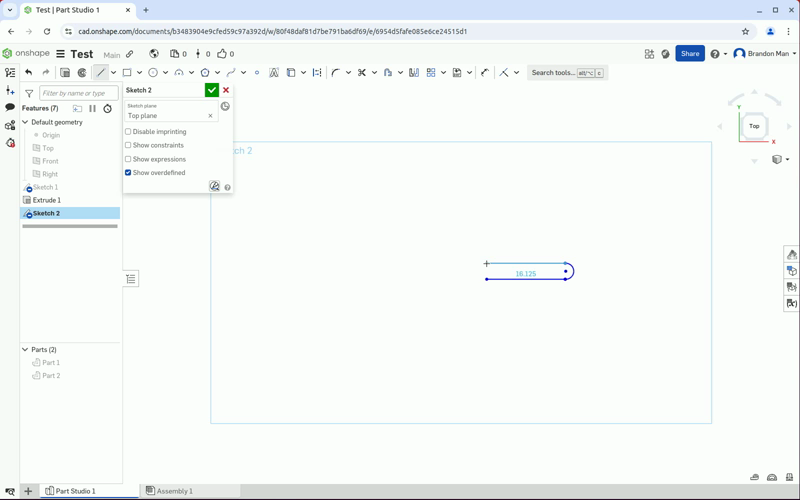
click(486, 263)
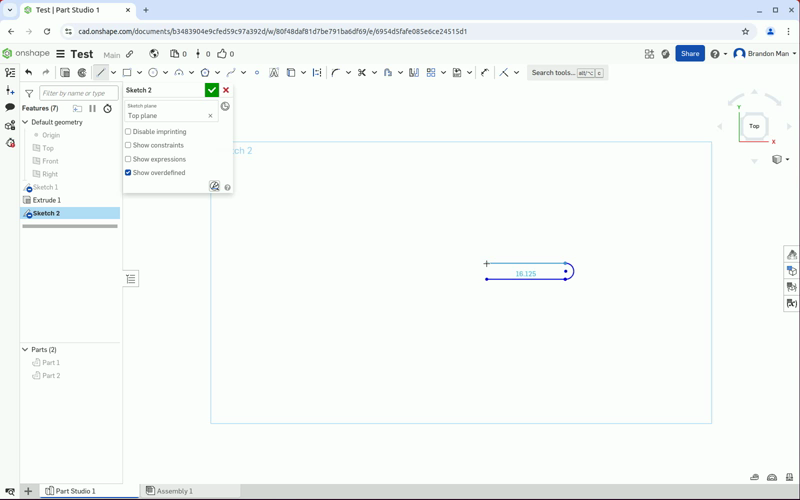
key_up(shift)
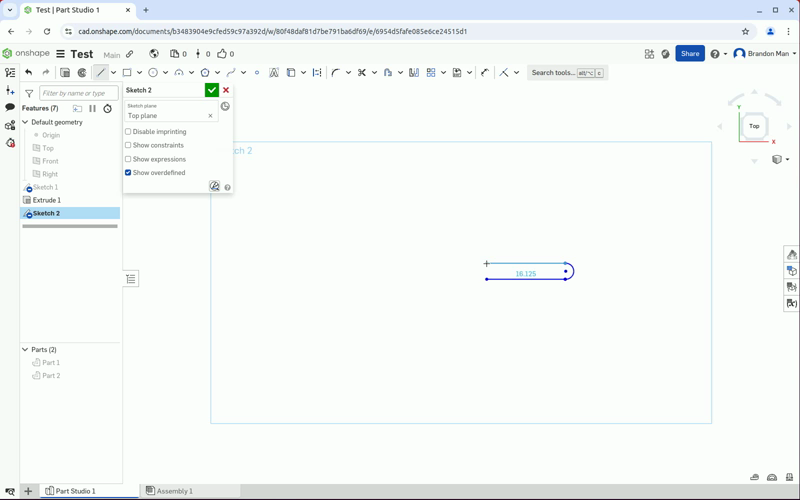
mouse_move(516, 263)
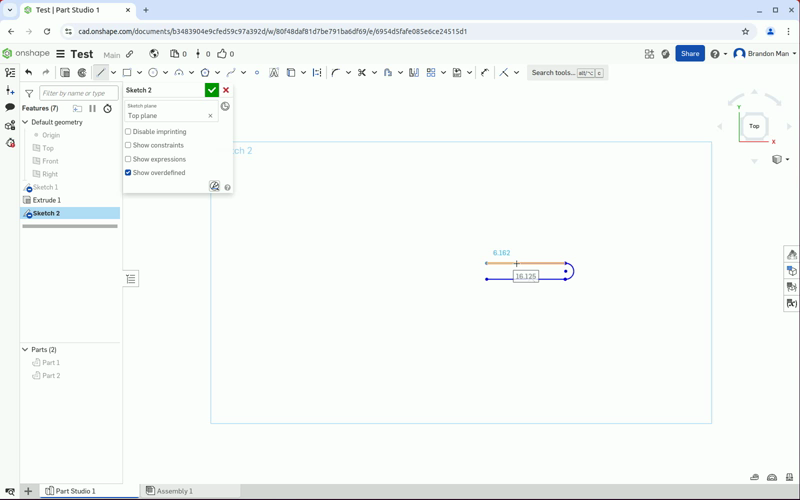
key_down(shift)
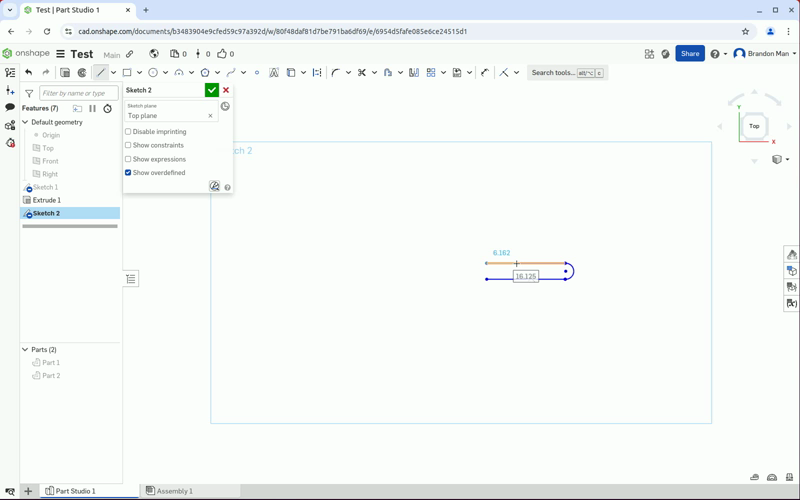
mouse_move(486, 279)
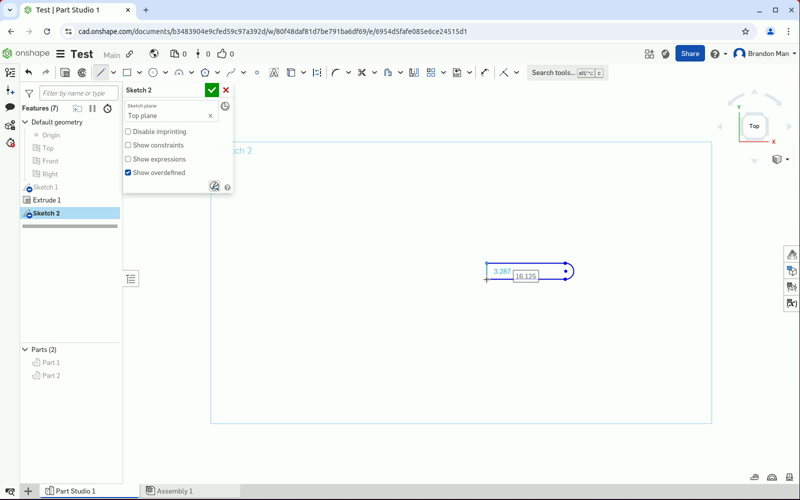
key_up(shift)
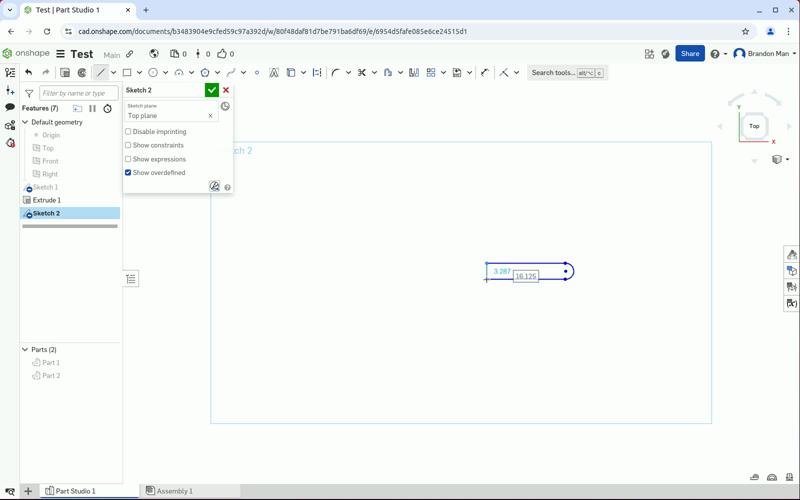
click(486, 279)
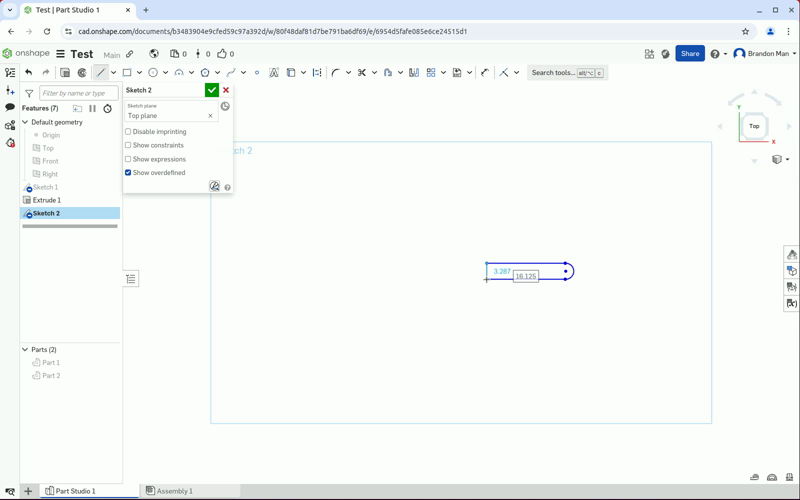
key(esc)
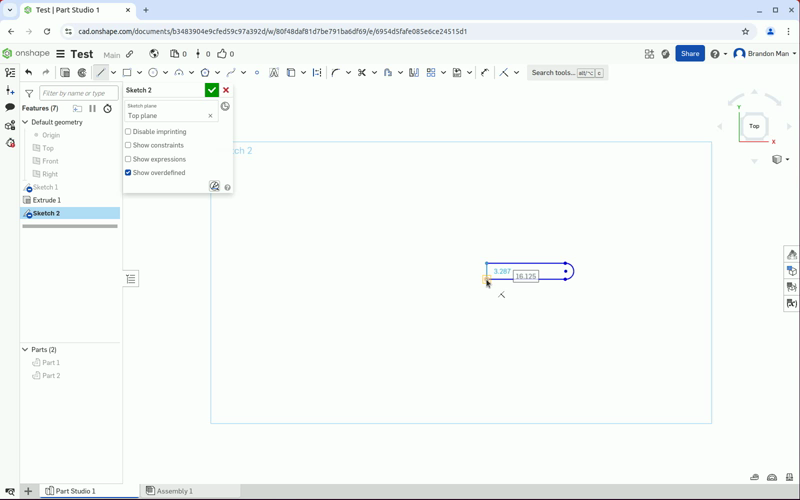
key(c)
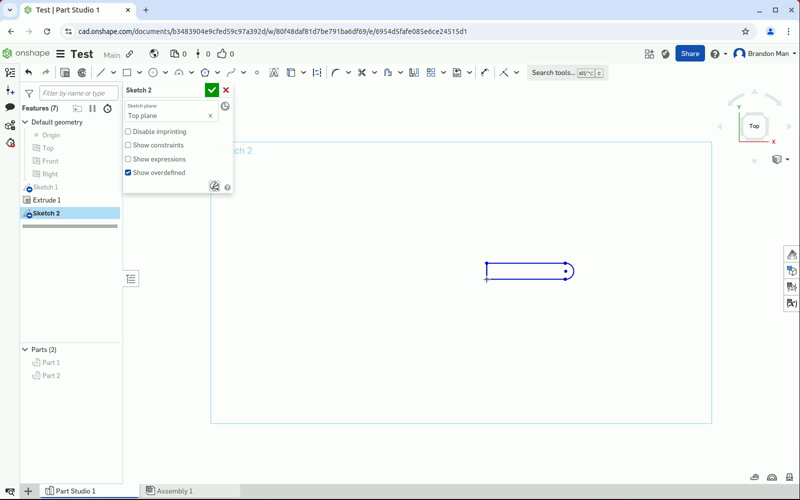
key_down(shift)
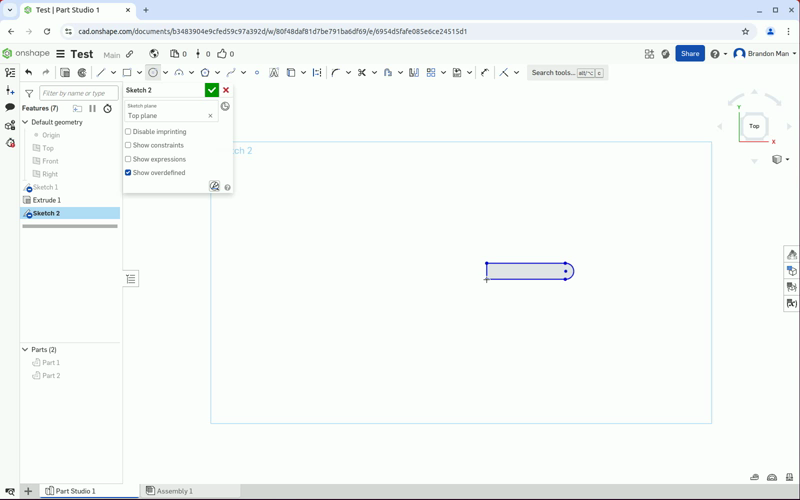
mouse_move(565, 271)
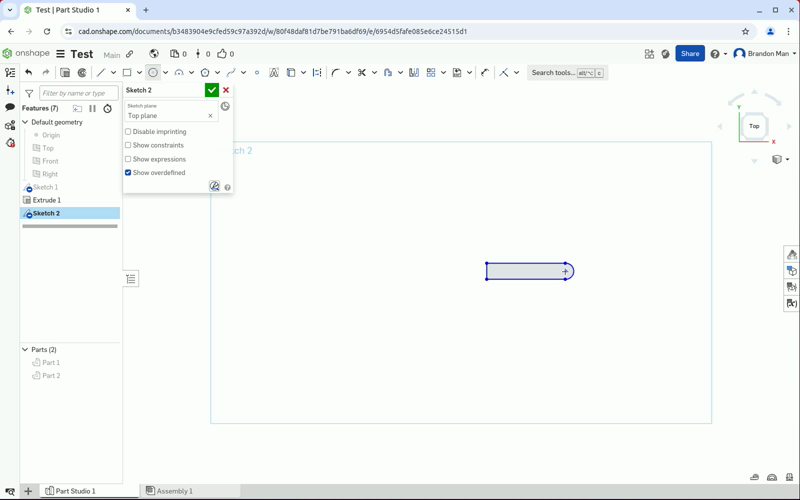
click(565, 271)
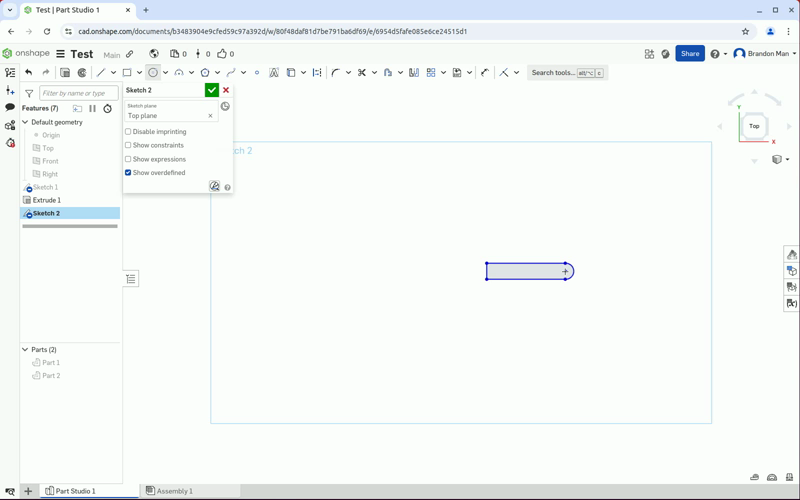
key_up(shift)
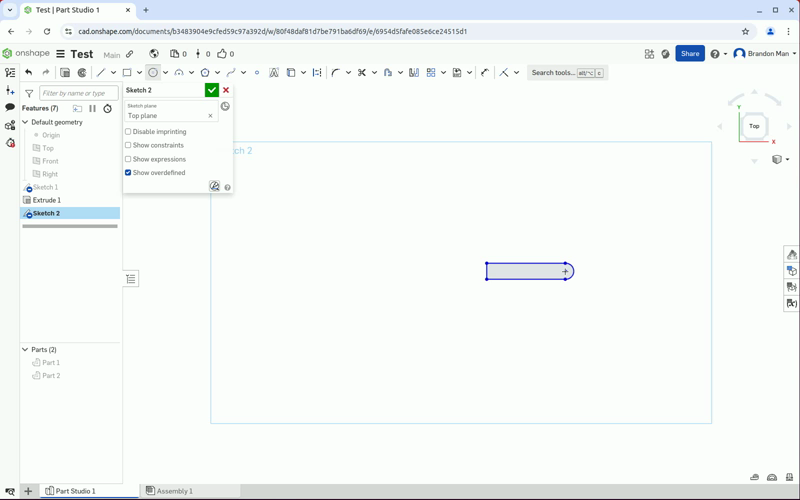
mouse_move(567, 271)
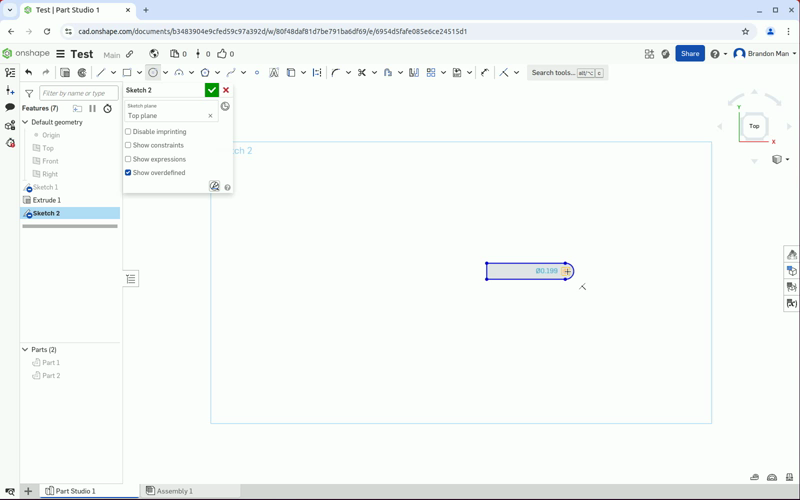
scroll(6)
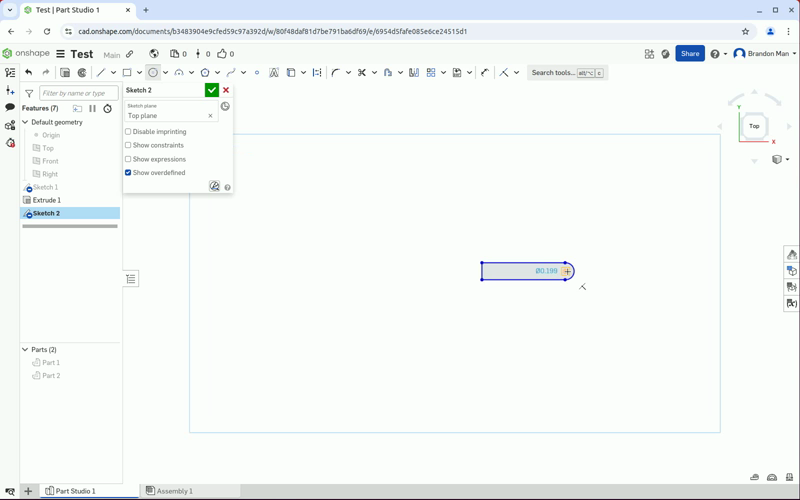
scroll(6)
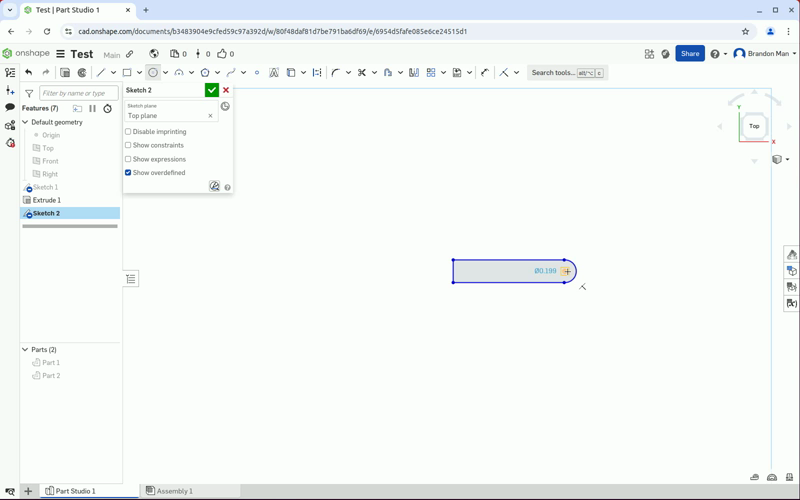
scroll(6)
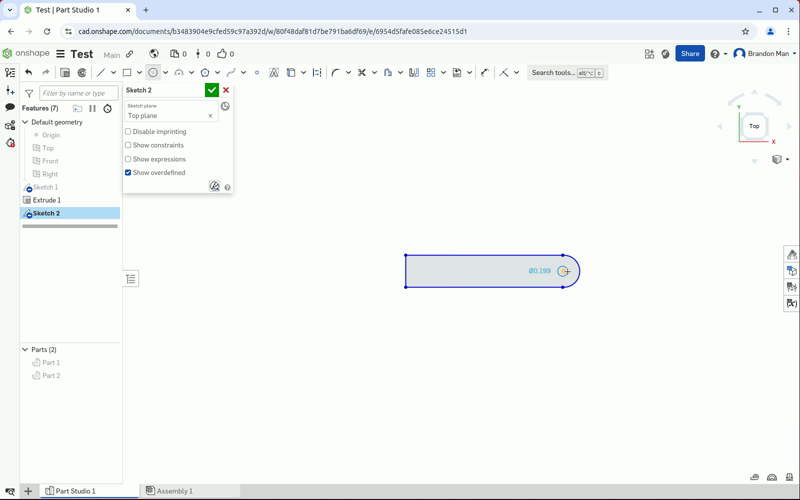
scroll(6)
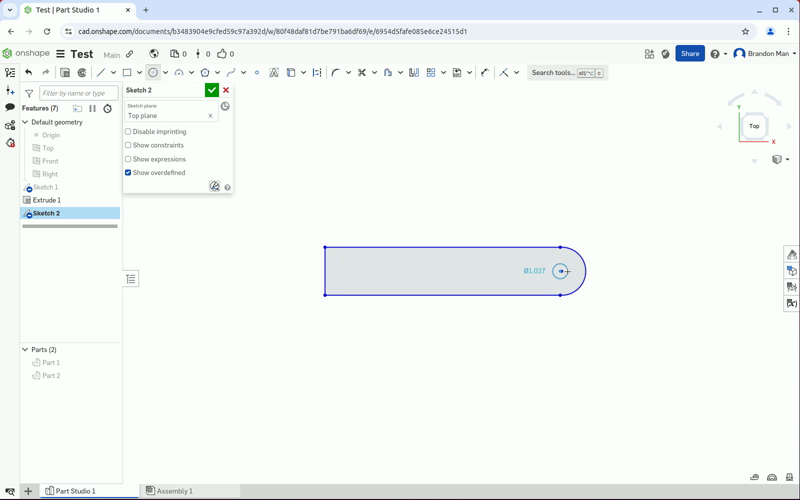
scroll(6)
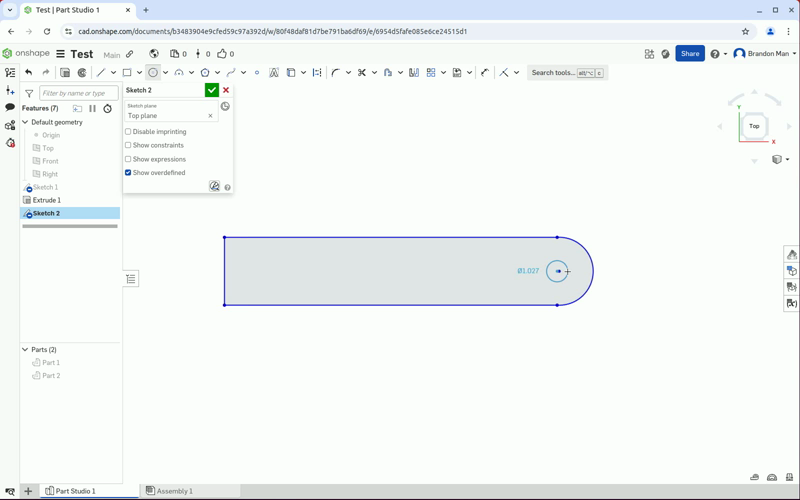
scroll(6)
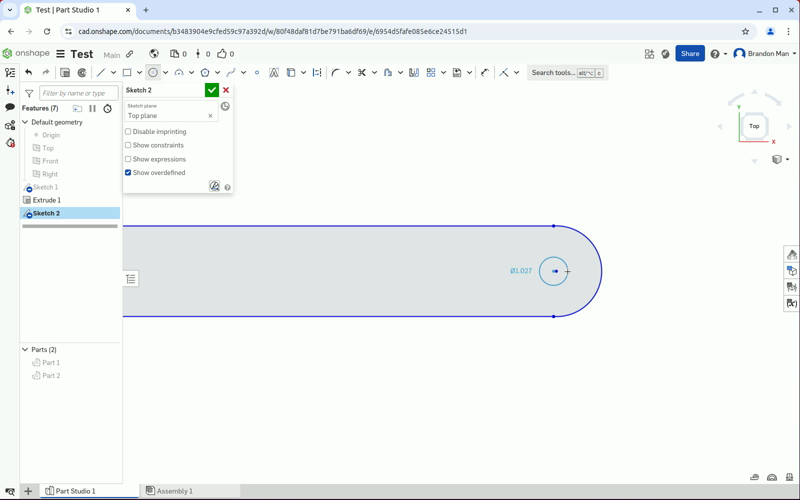
scroll(6)
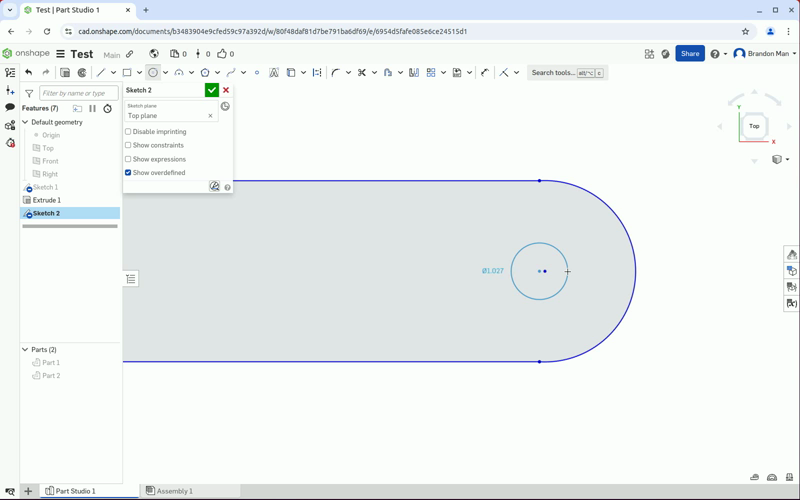
click(567, 271)
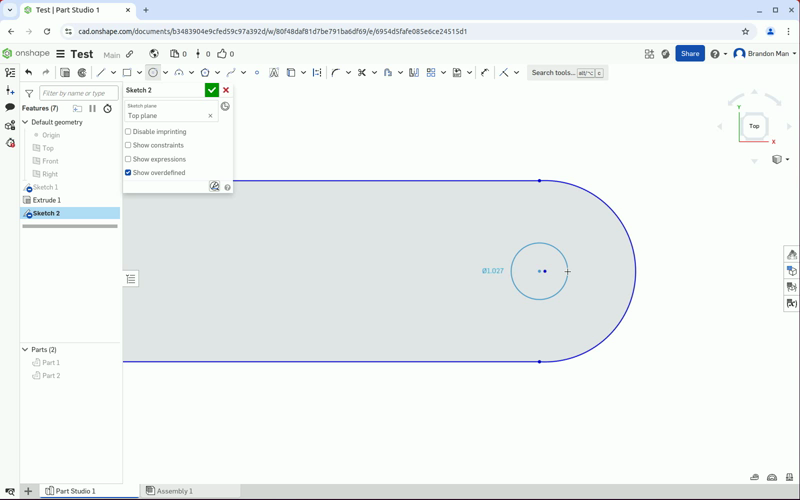
scroll(-6)
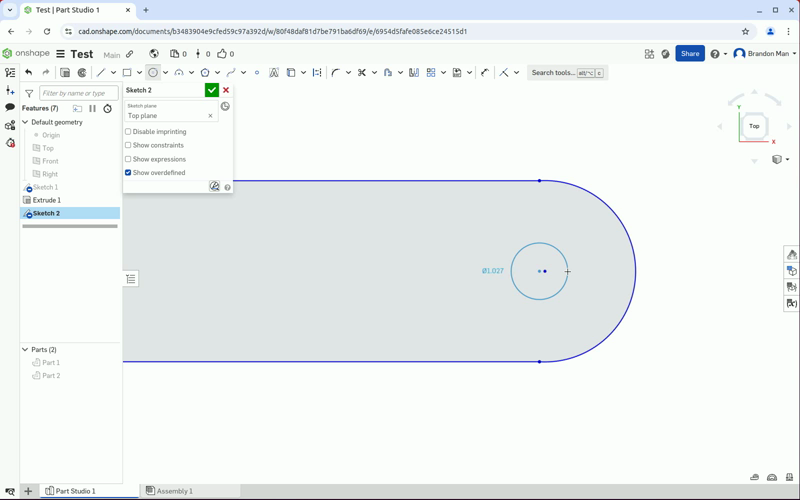
scroll(-6)
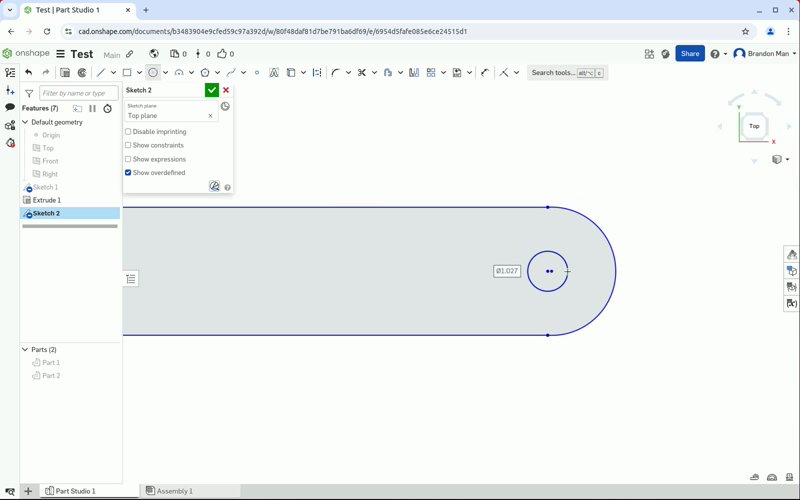
scroll(-6)
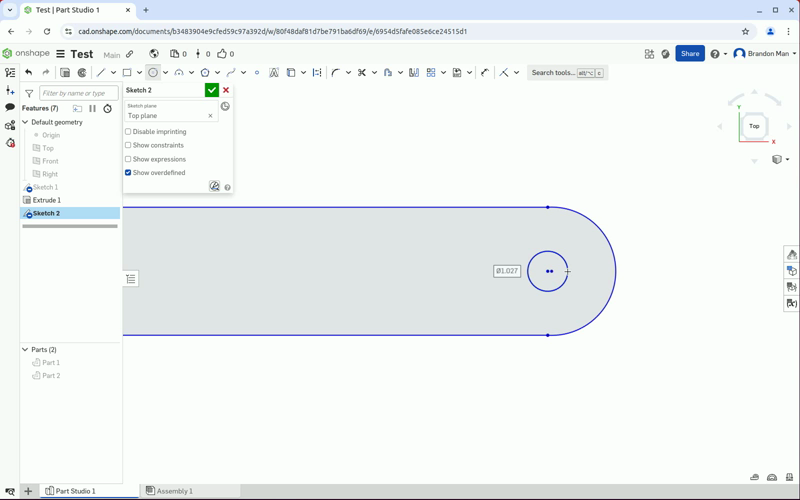
scroll(-6)
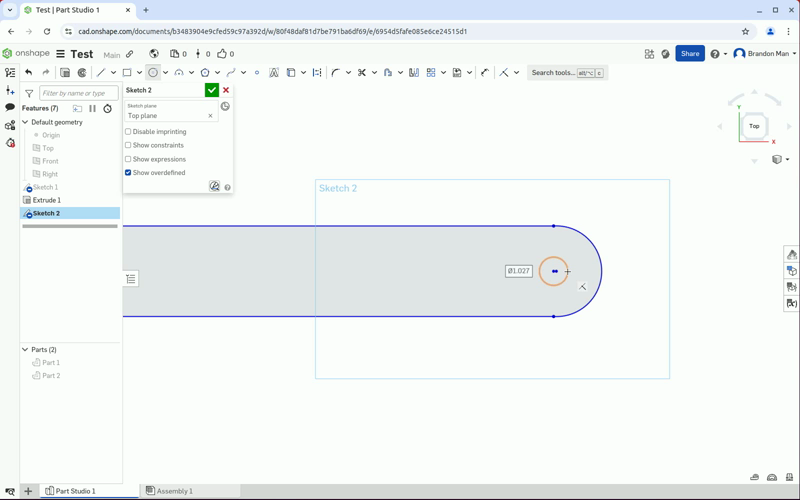
scroll(-6)
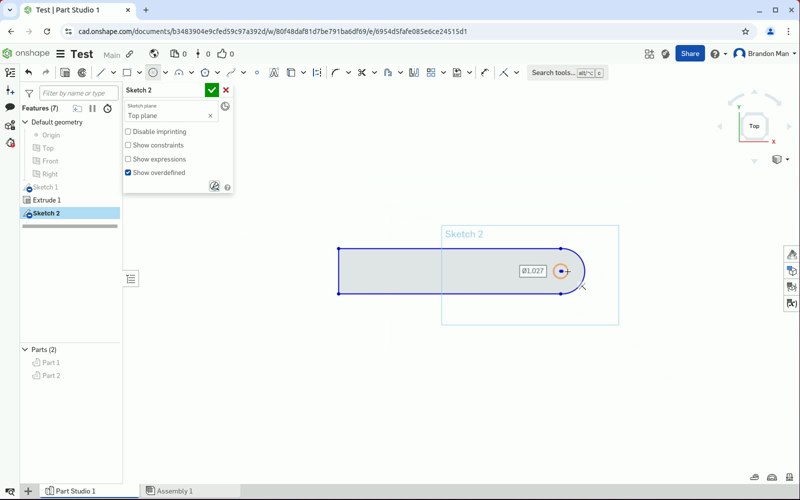
scroll(-6)
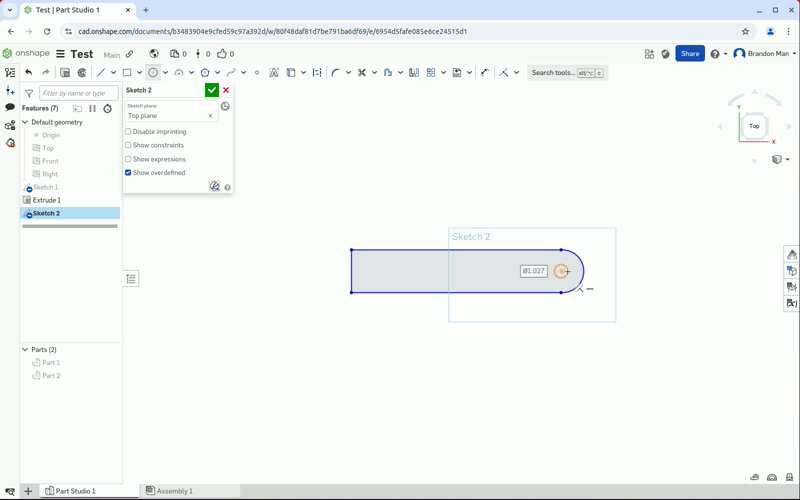
scroll(-6)
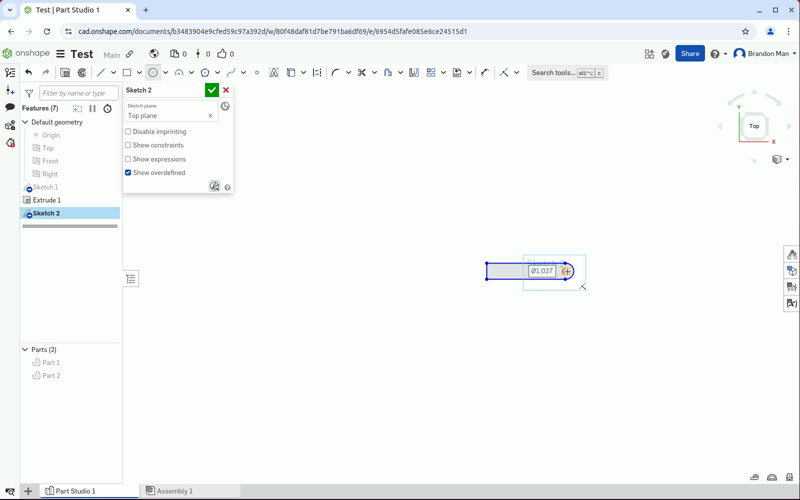
key(esc)
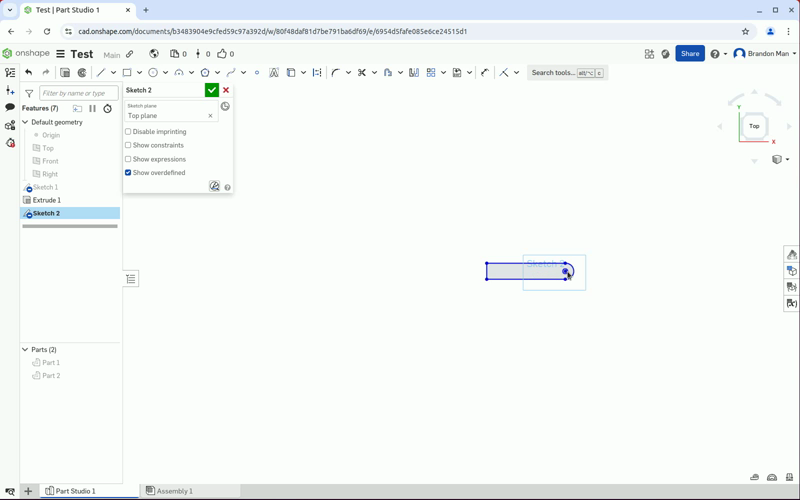
mouse_move(534, 276)
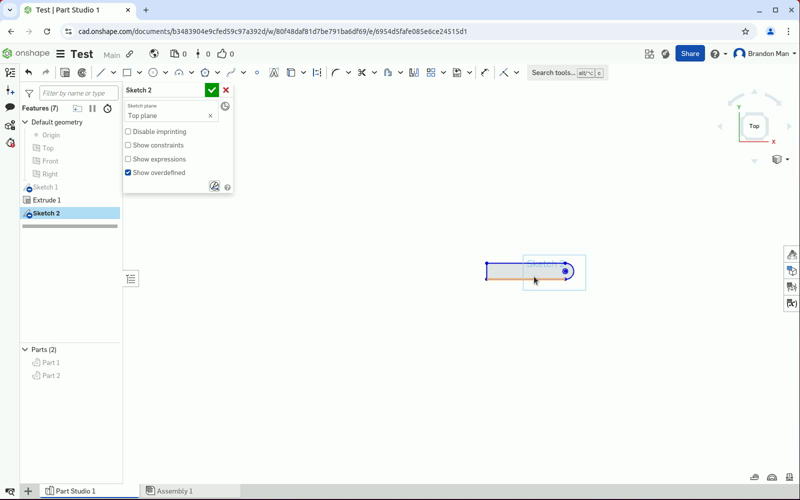
scroll(6)
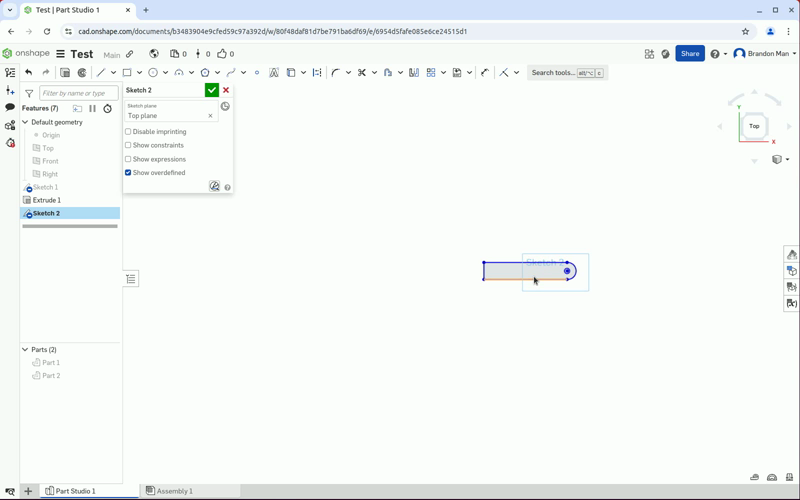
scroll(6)
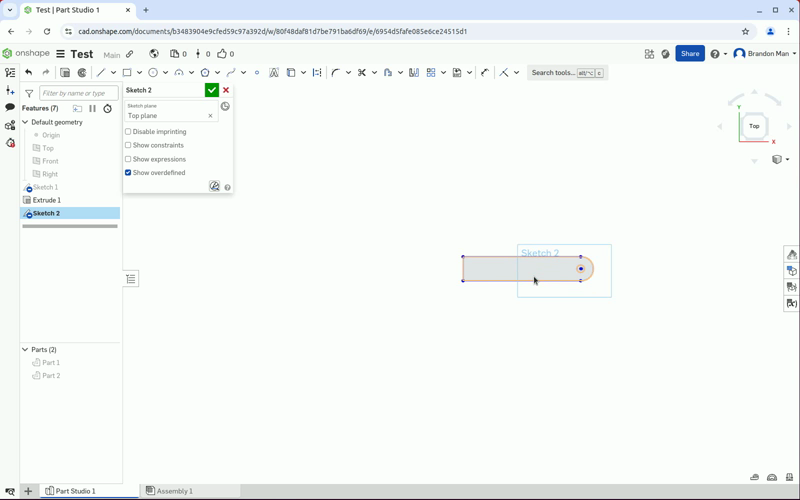
scroll(6)
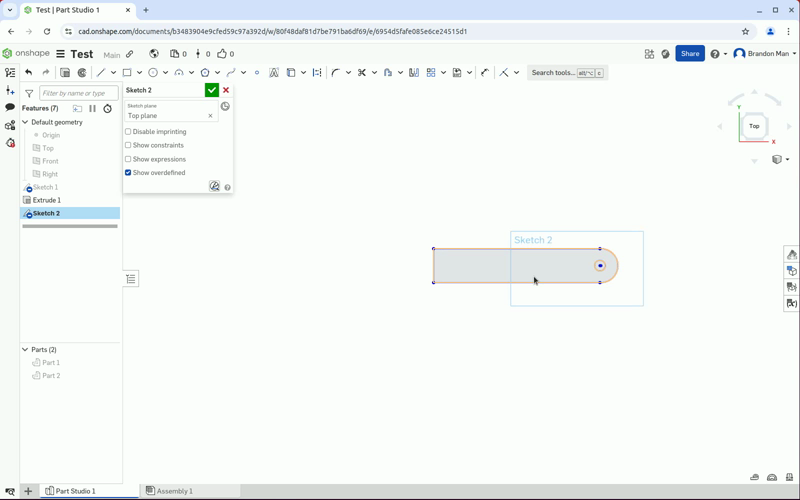
scroll(6)
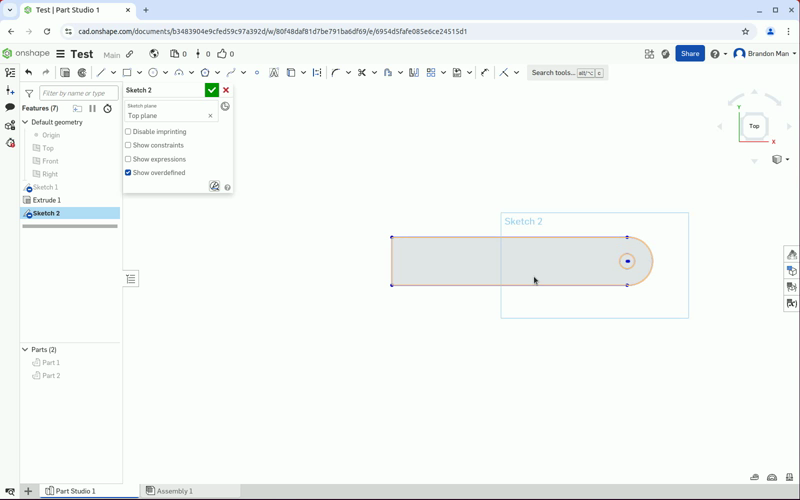
scroll(6)
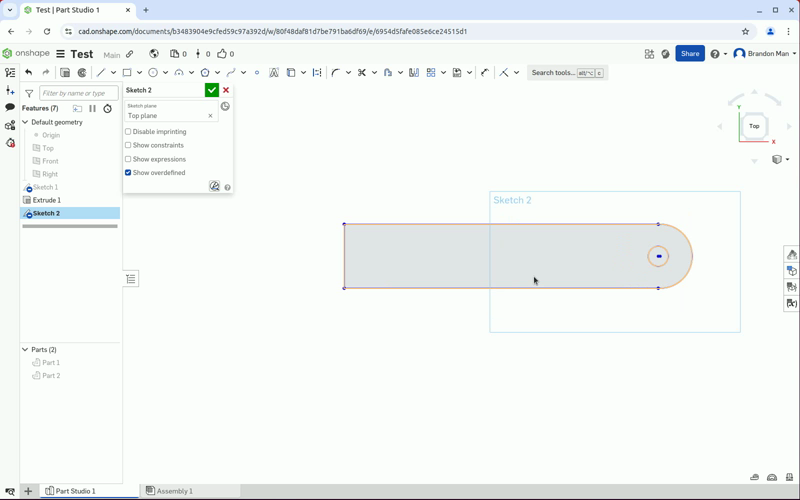
scroll(6)
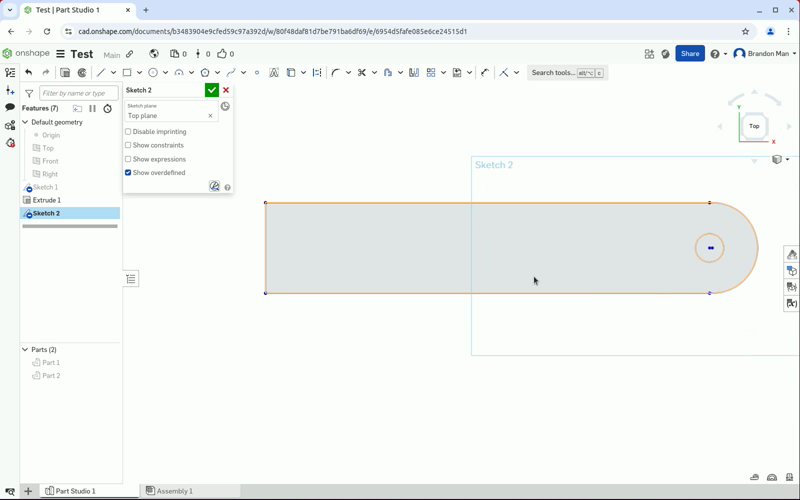
scroll(6)
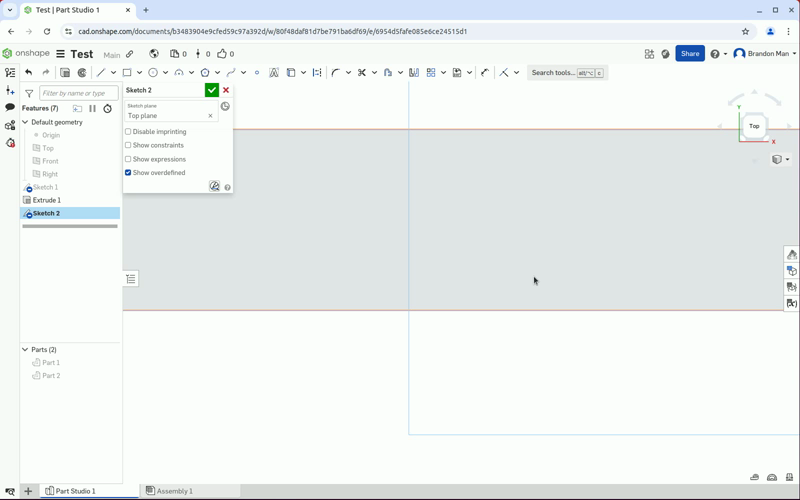
click(534, 276)
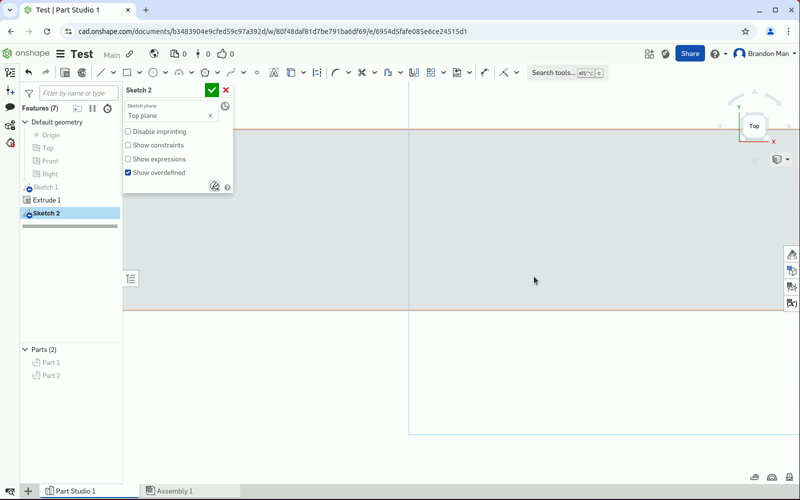
scroll(-6)
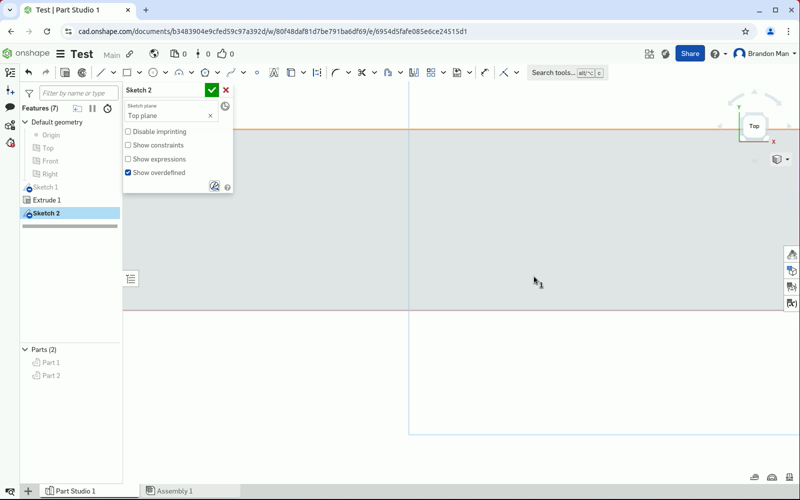
scroll(-6)
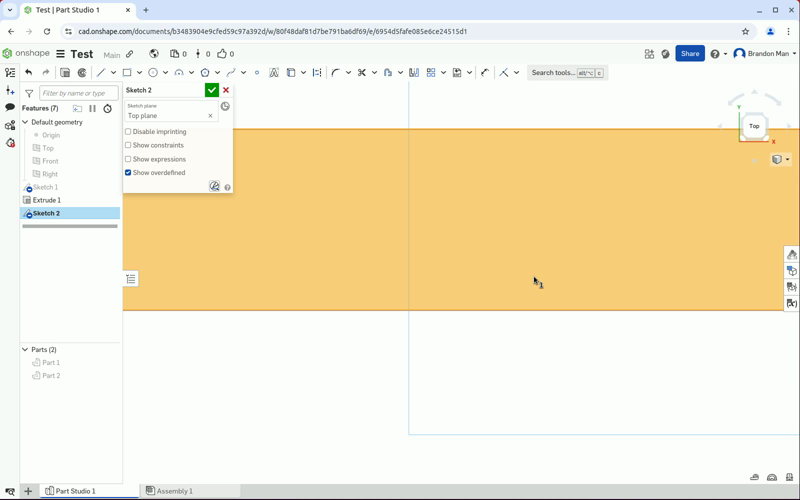
scroll(-6)
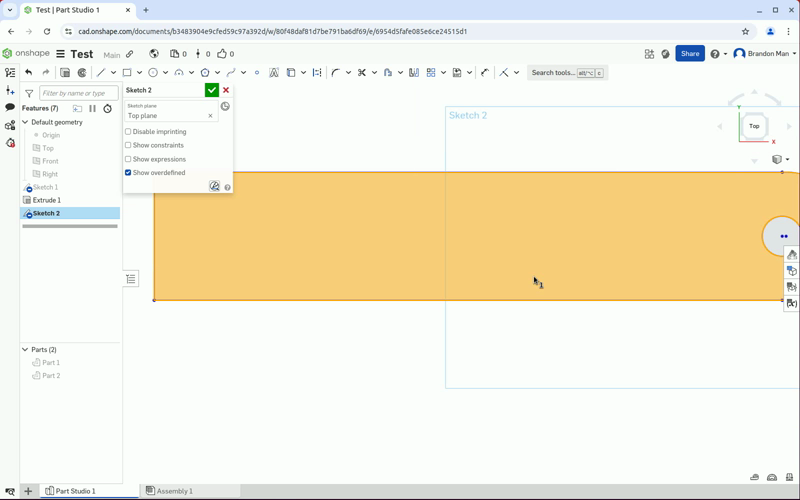
scroll(-6)
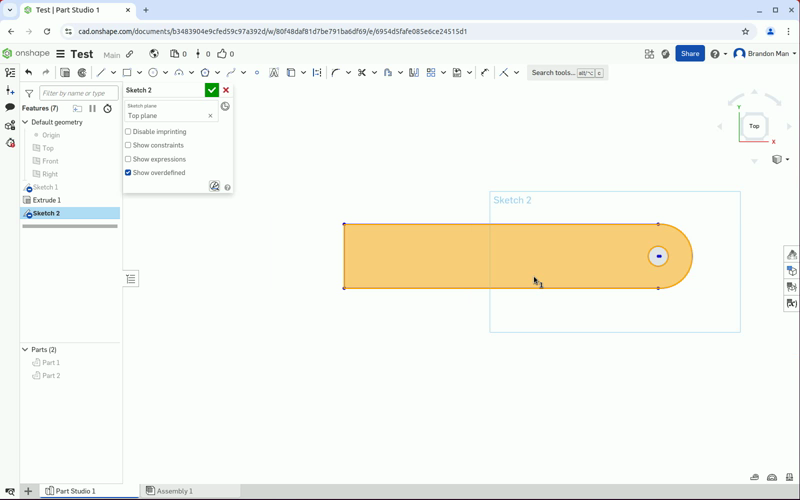
scroll(-6)
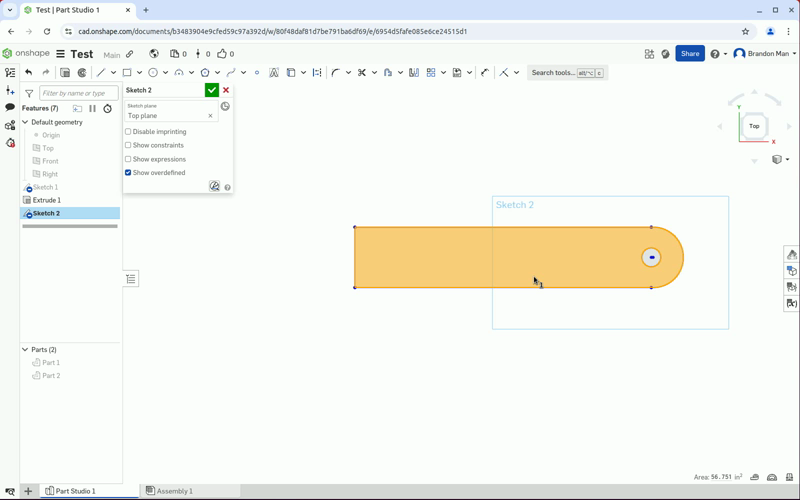
scroll(-6)
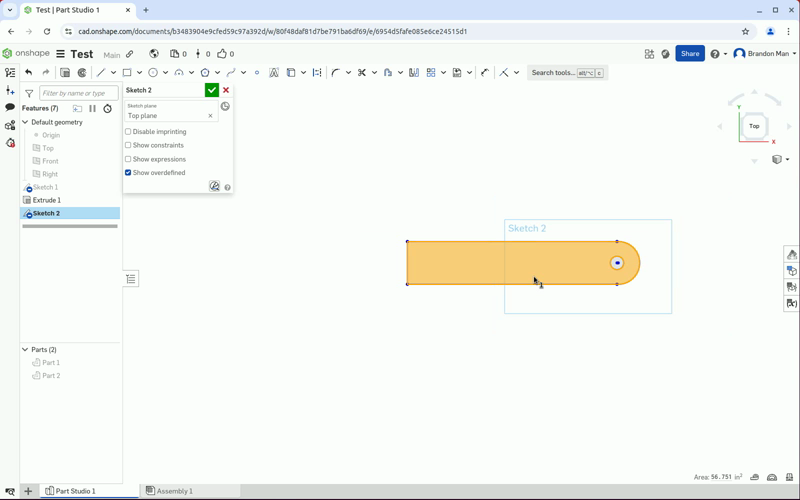
scroll(-6)
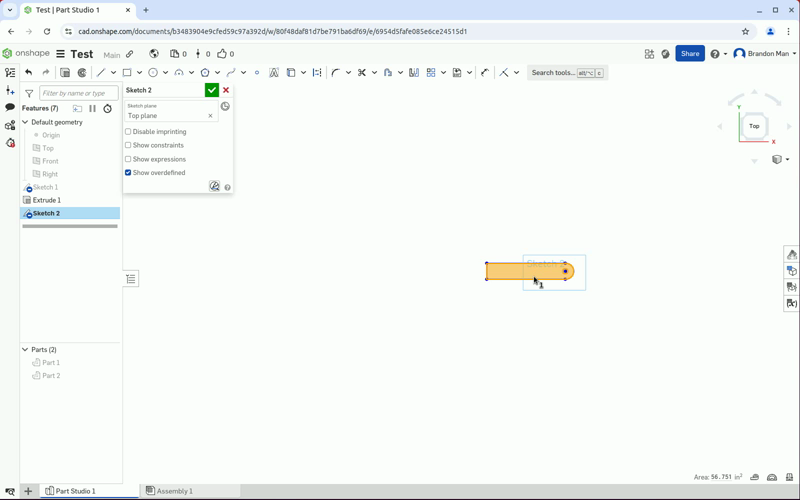
mouse_move(73, 352)
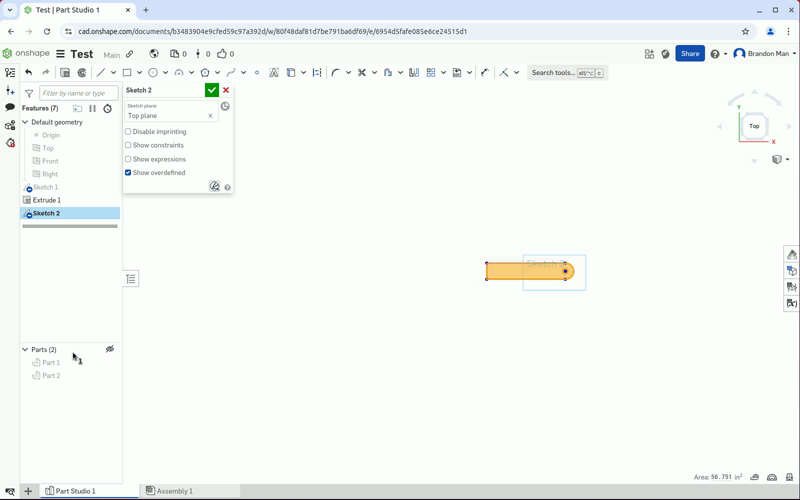
key(shift+y)
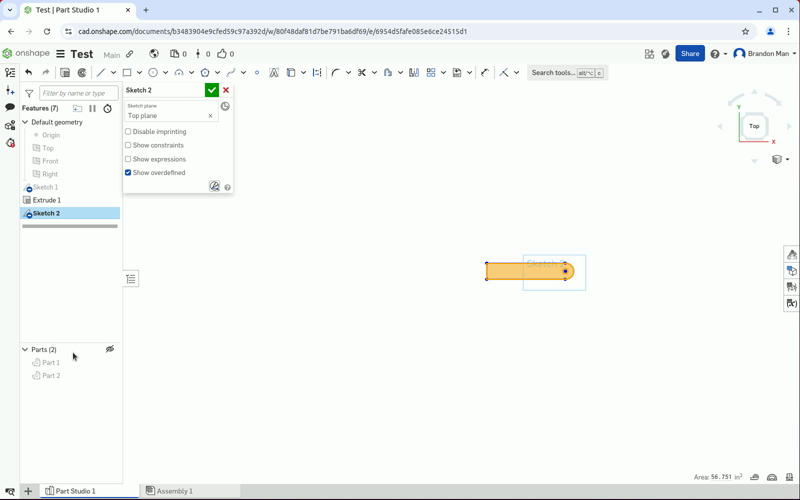
key(shift+e)
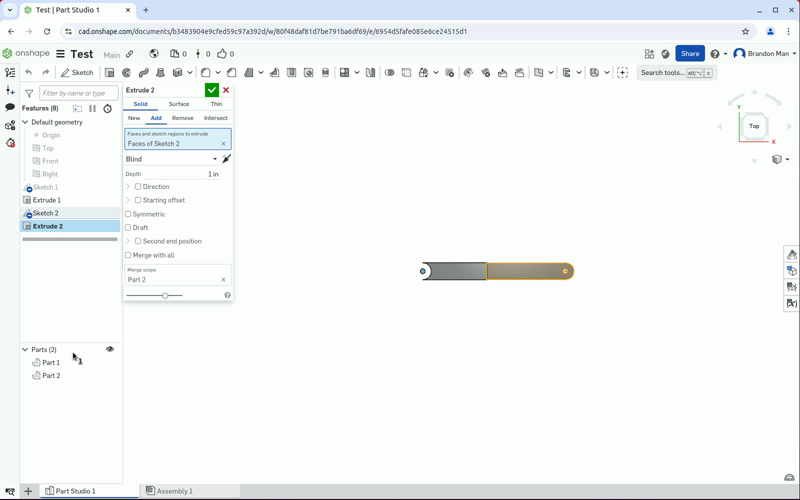
mouse_move(143, 106)
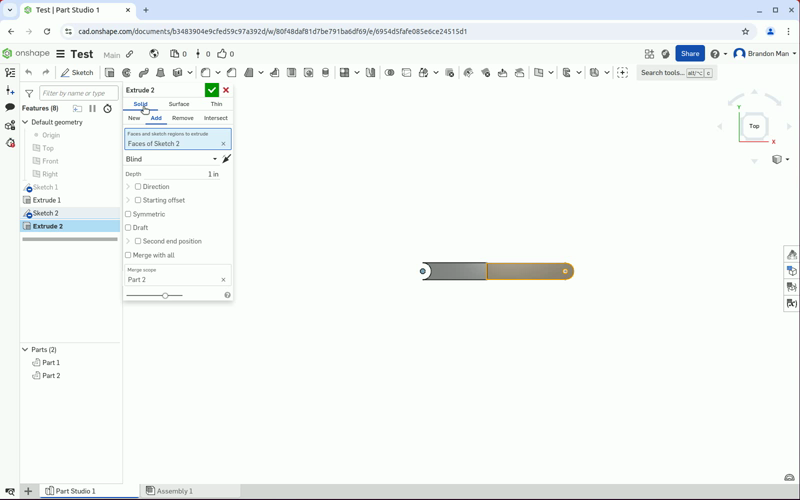
click(143, 106)
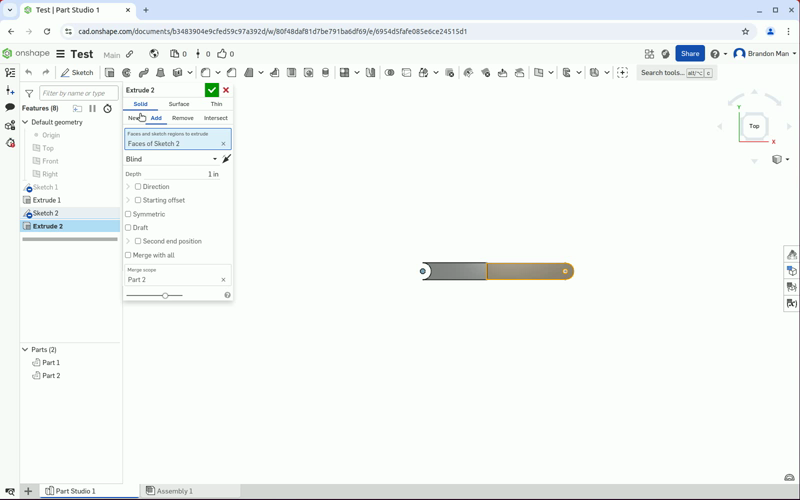
mouse_move(137, 120)
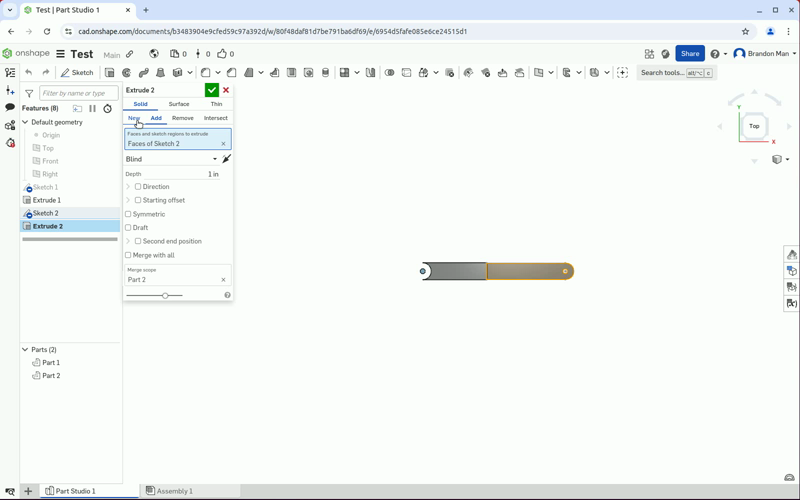
click(137, 120)
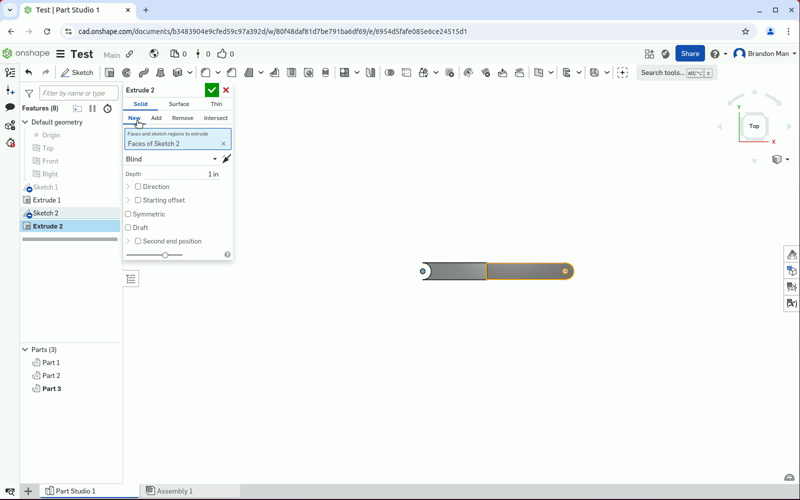
key(tab, 4)
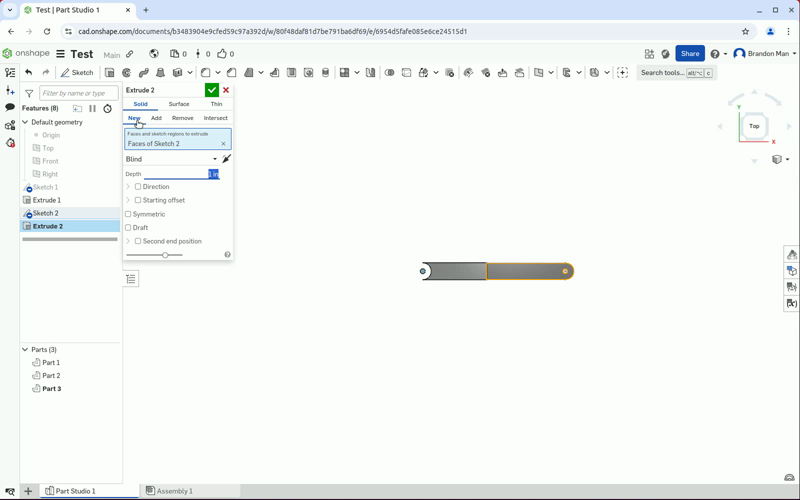
text(1.685)
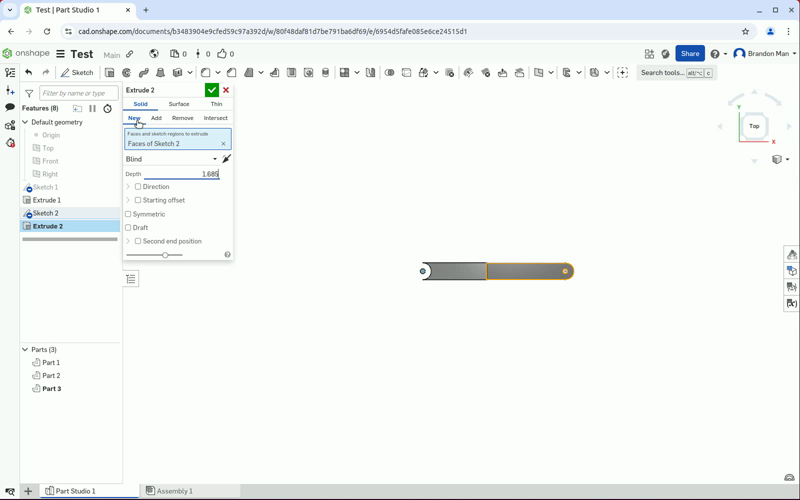
key(enter)
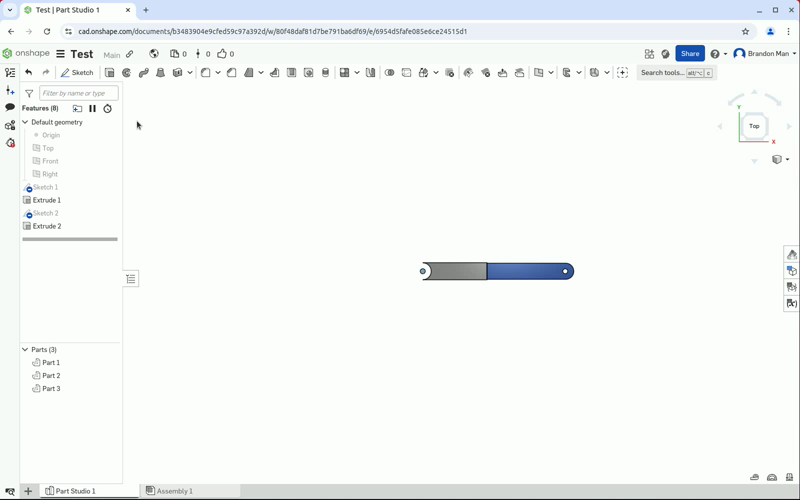
key(shift+h)
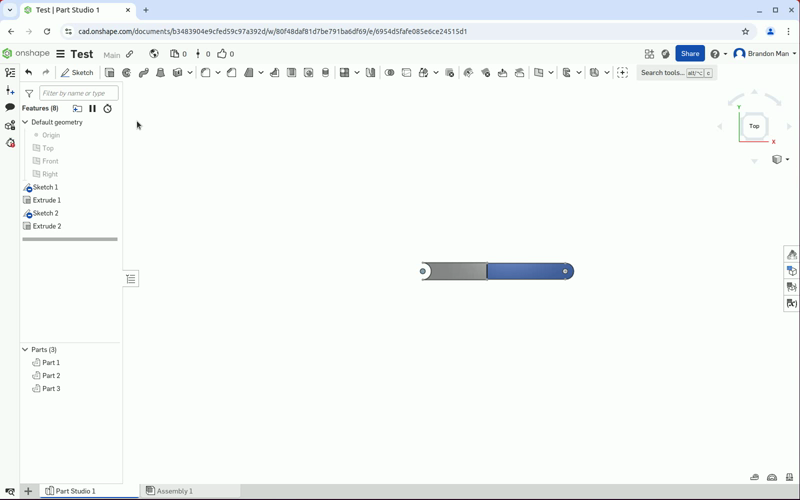
key(shift+h)
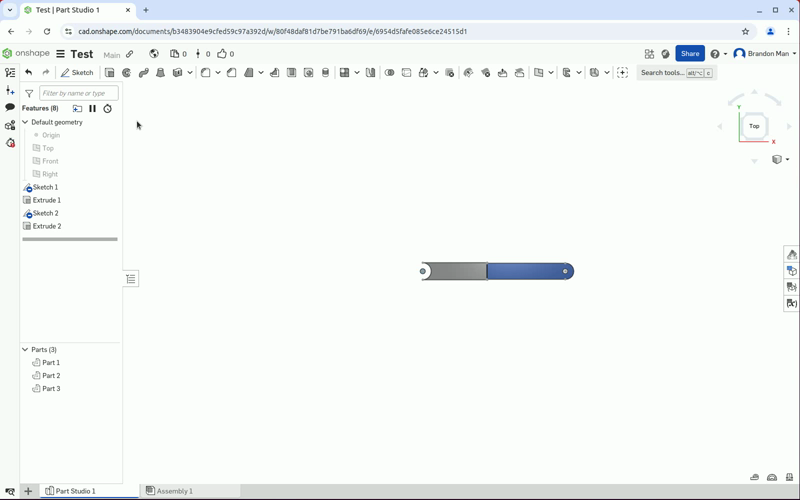
key(shift+7)
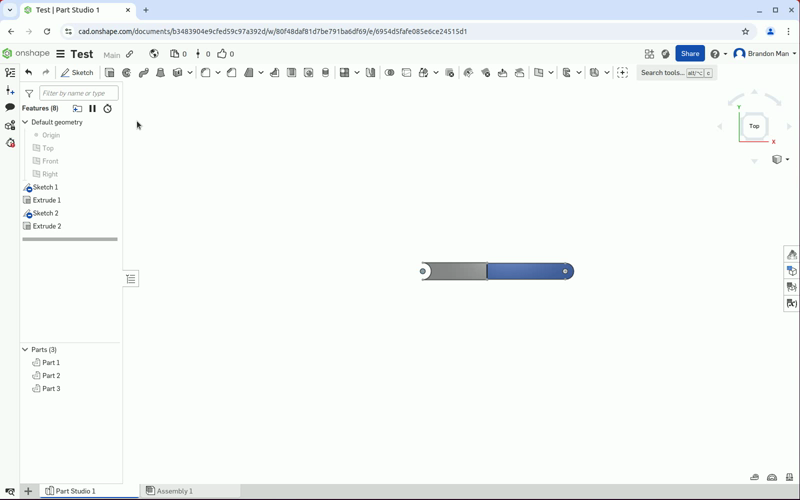
key(up, 3)
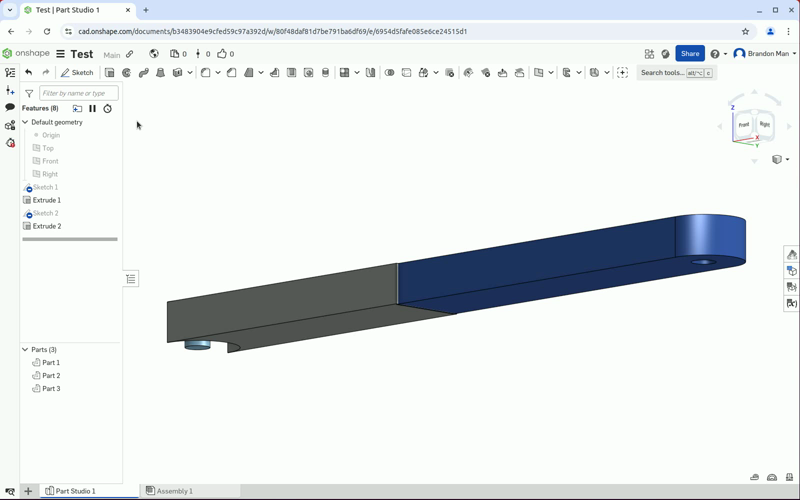
key(left, 3)
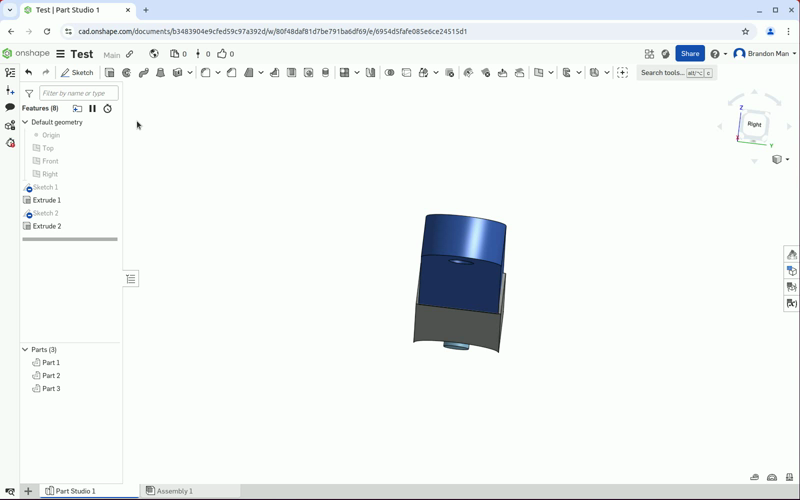
key(right, 3)
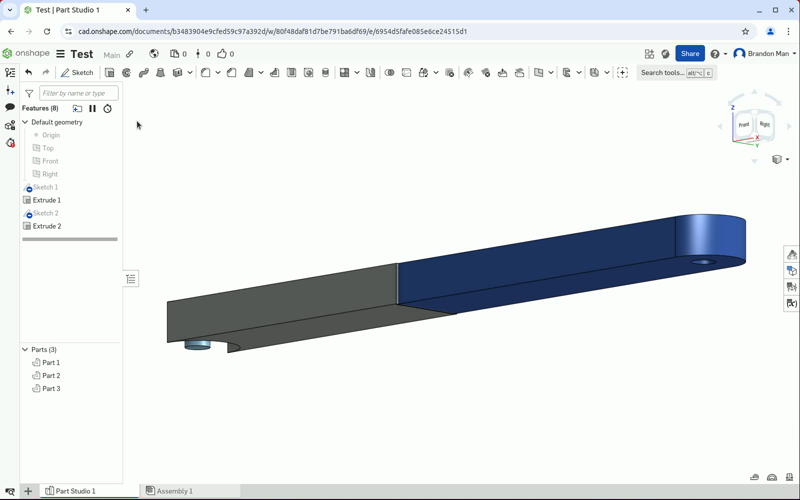
key(down, 3)
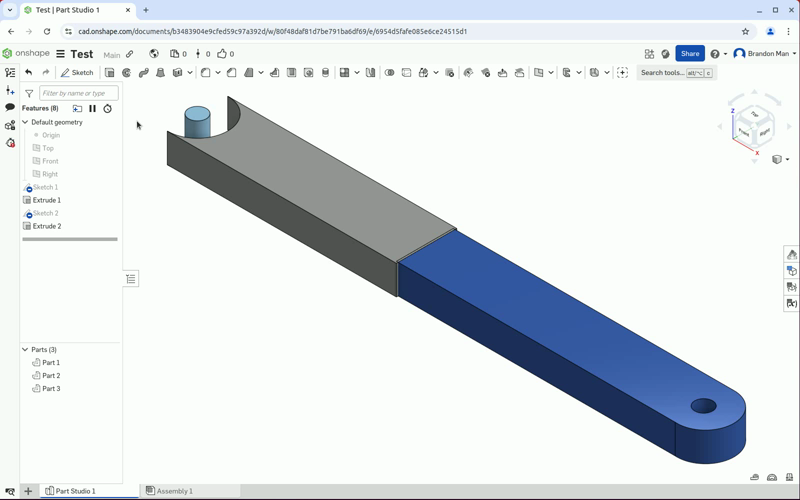
mouse_move(73, 189)
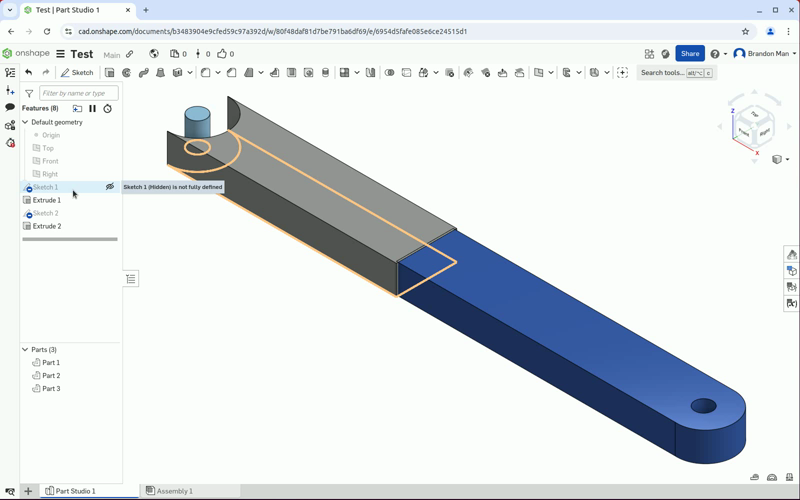
click(73, 189)